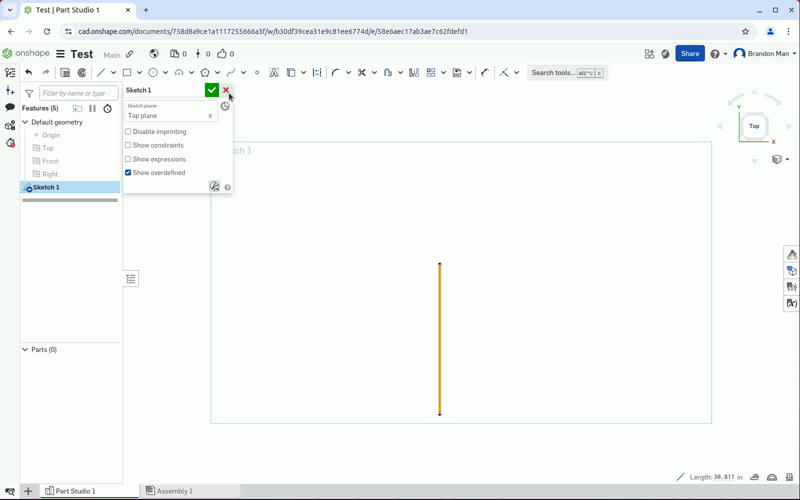
key(shift+h)
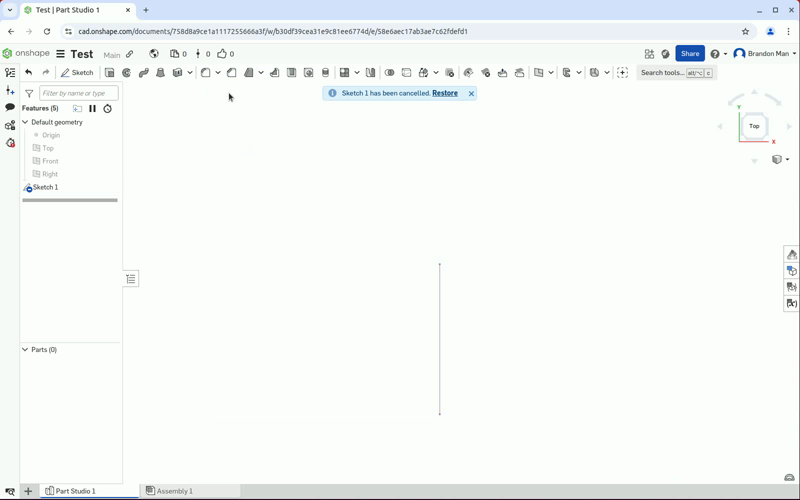
key(shift+s)
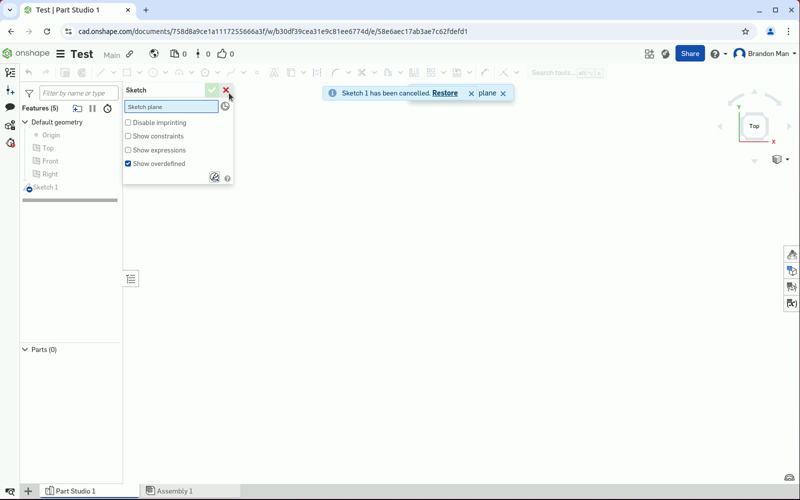
mouse_move(73, 150)
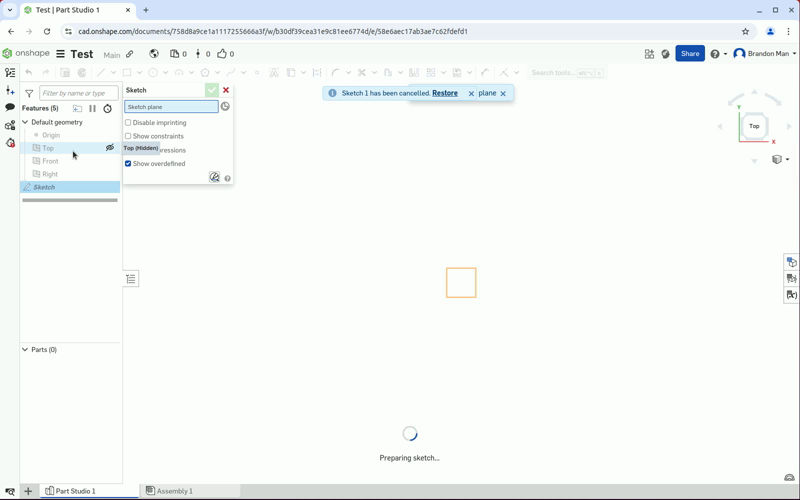
click(73, 150)
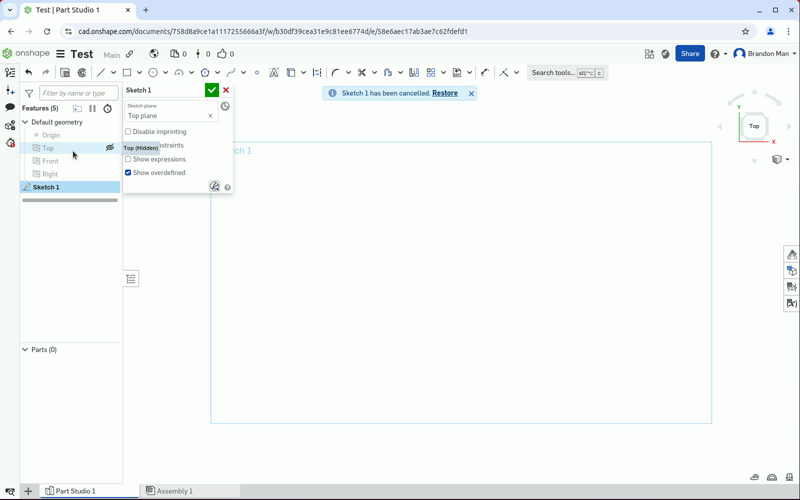
mouse_move(73, 352)
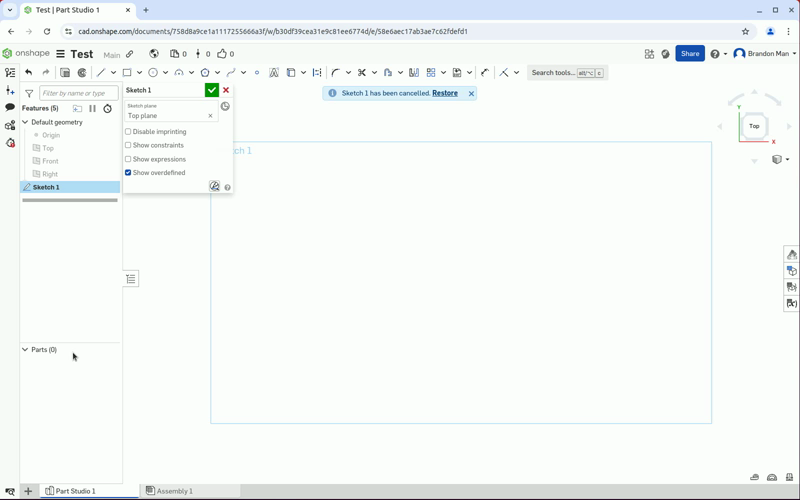
key(y)
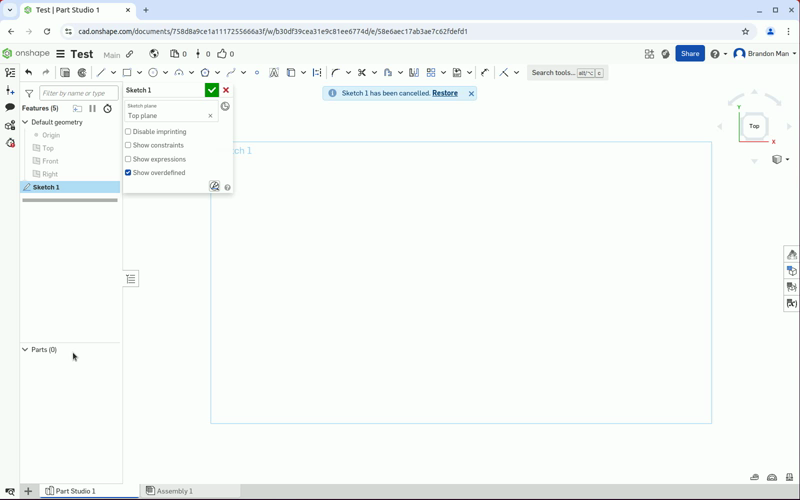
key(l)
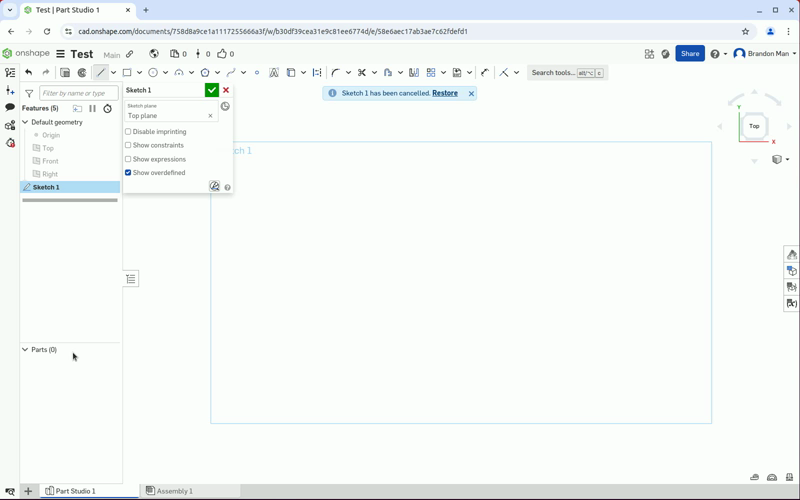
key_down(shift)
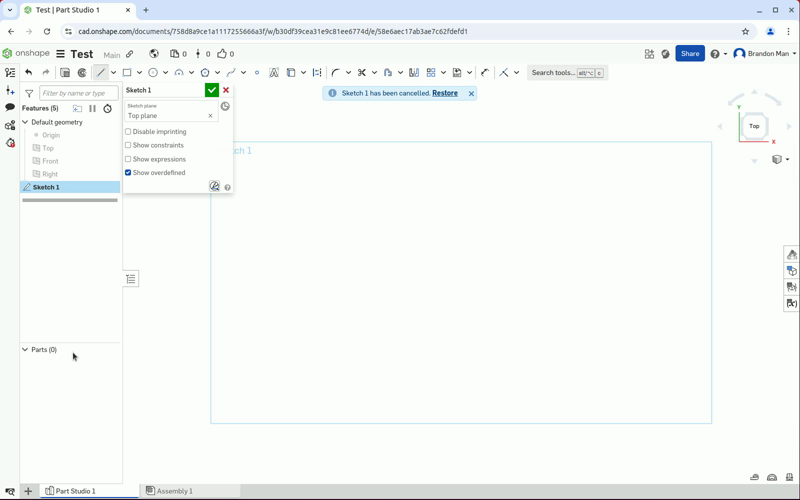
mouse_move(430, 367)
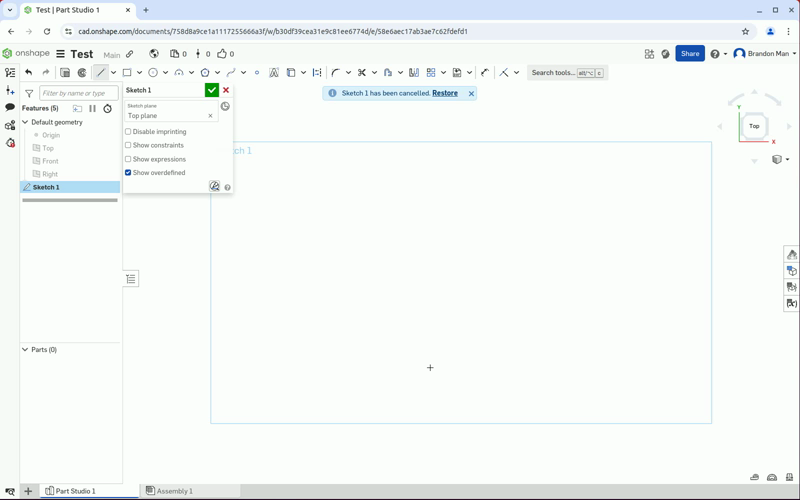
click(430, 367)
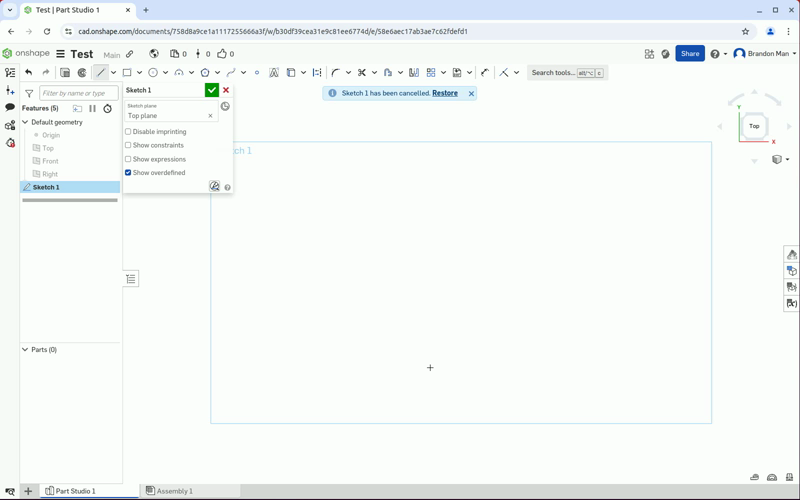
key_up(shift)
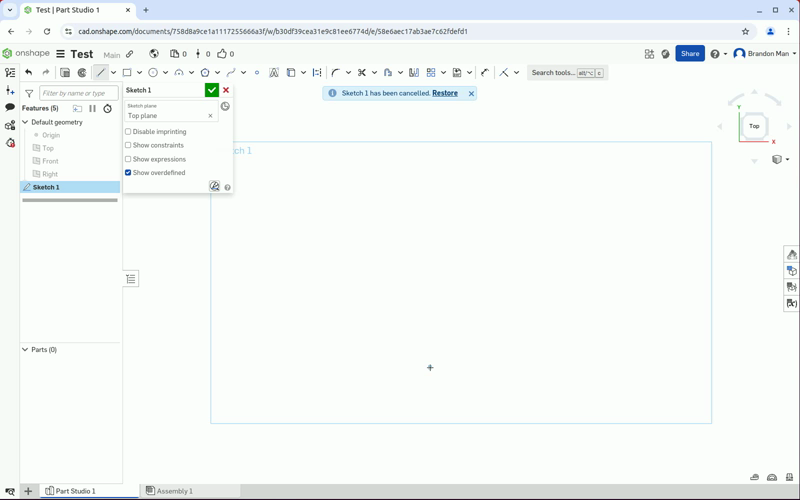
key_down(shift)
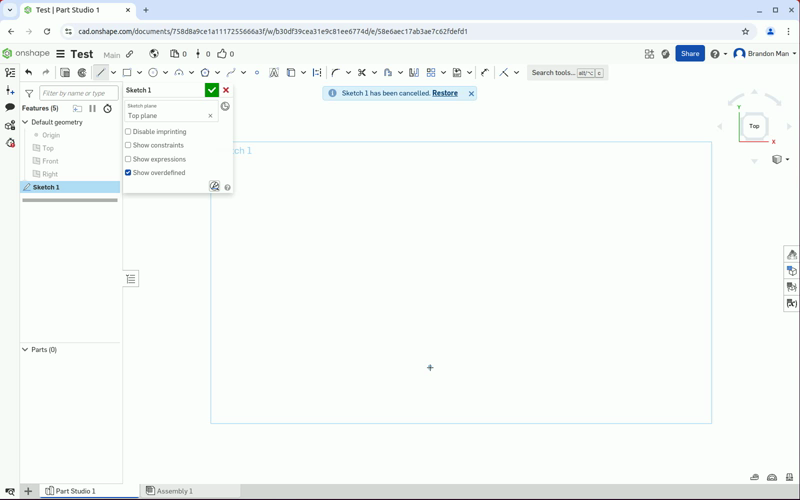
mouse_move(542, 367)
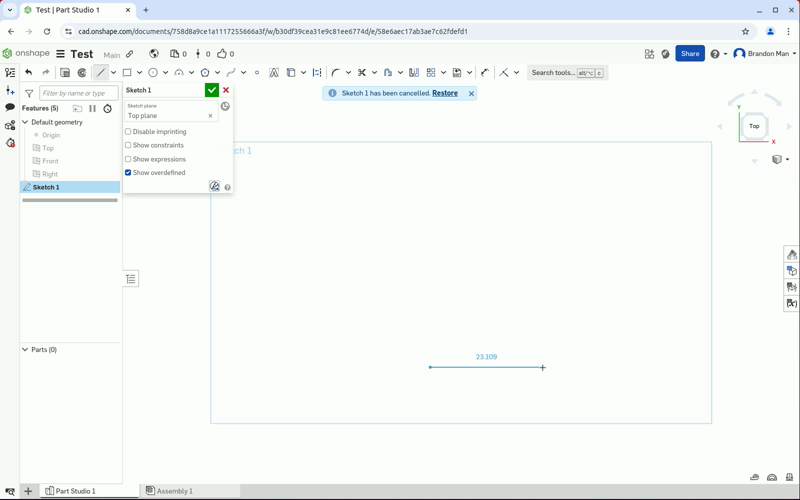
click(542, 367)
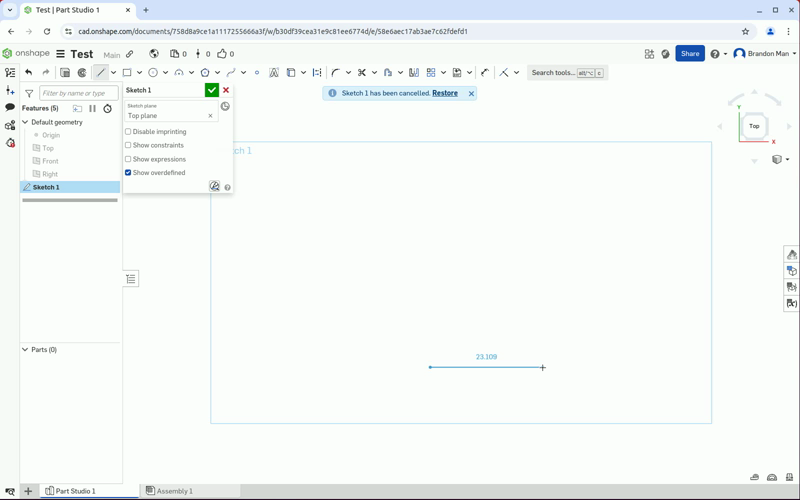
key_up(shift)
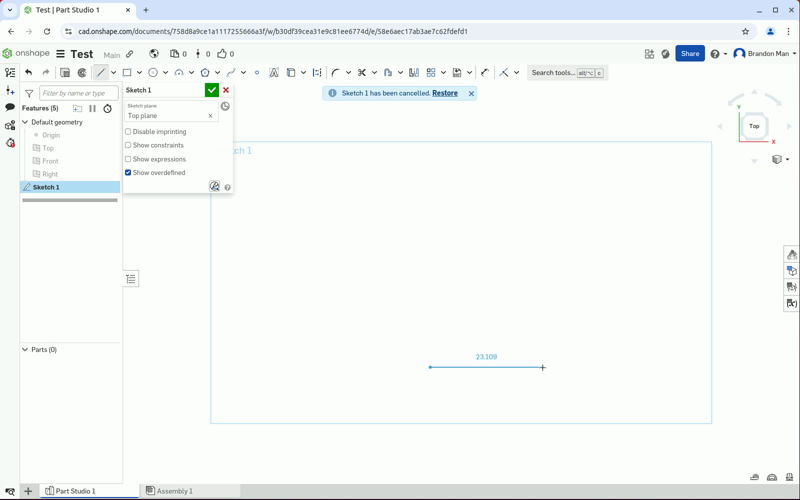
key_down(shift)
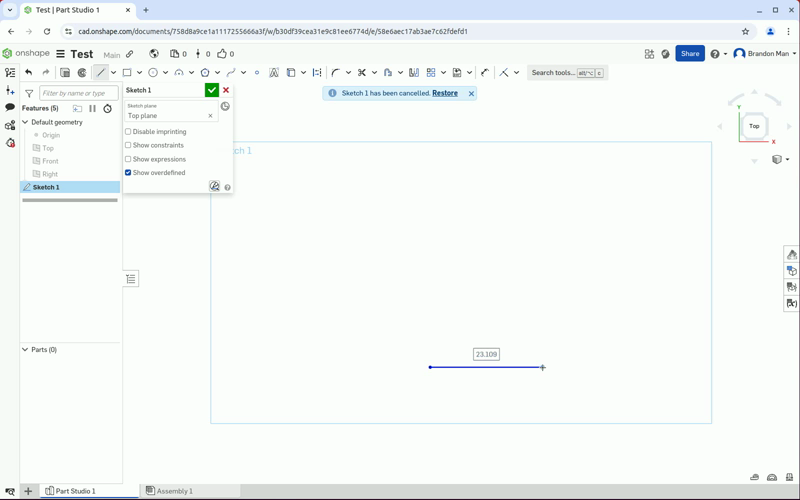
mouse_move(542, 254)
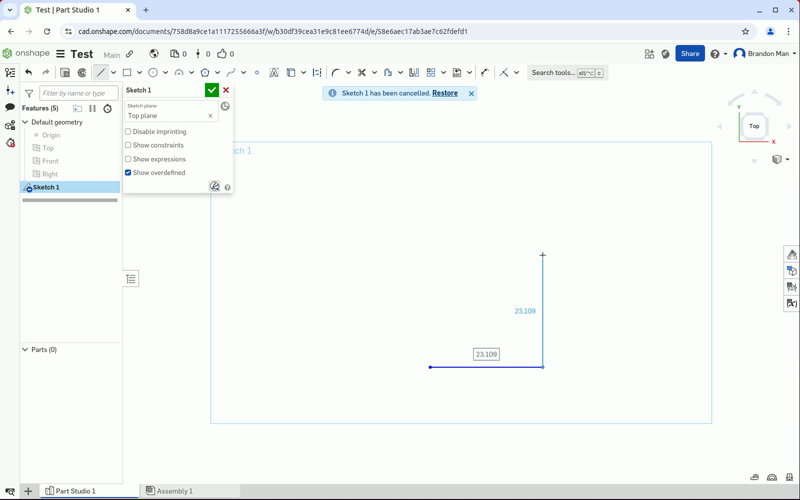
click(542, 254)
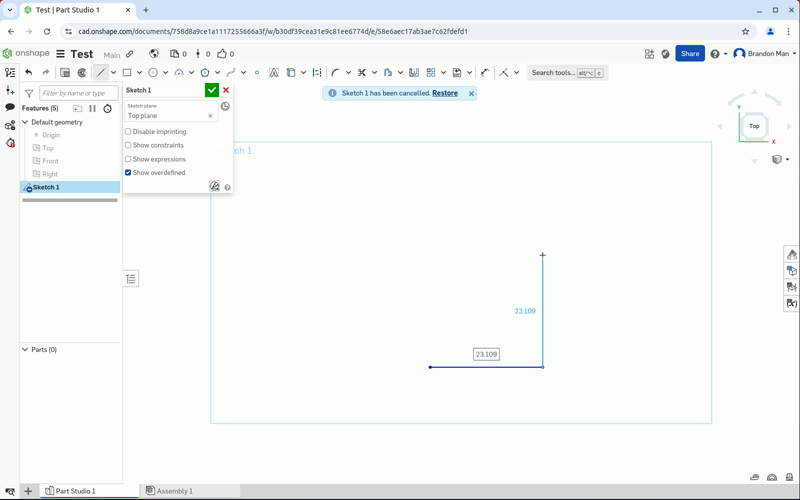
key_up(shift)
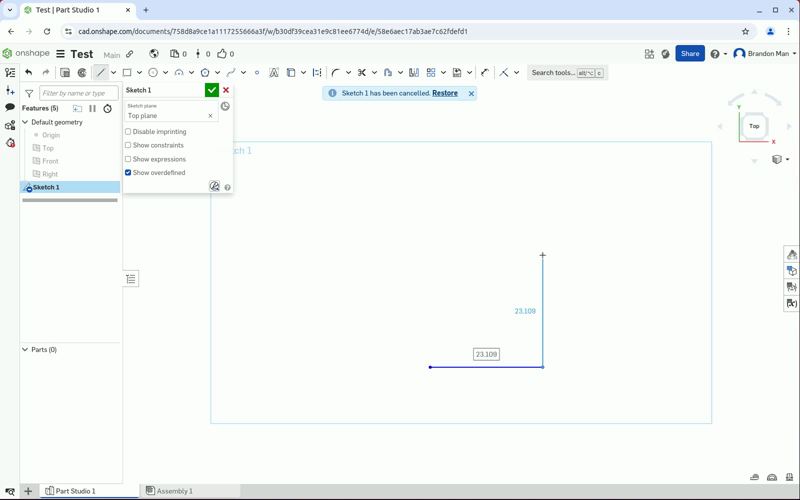
key_down(shift)
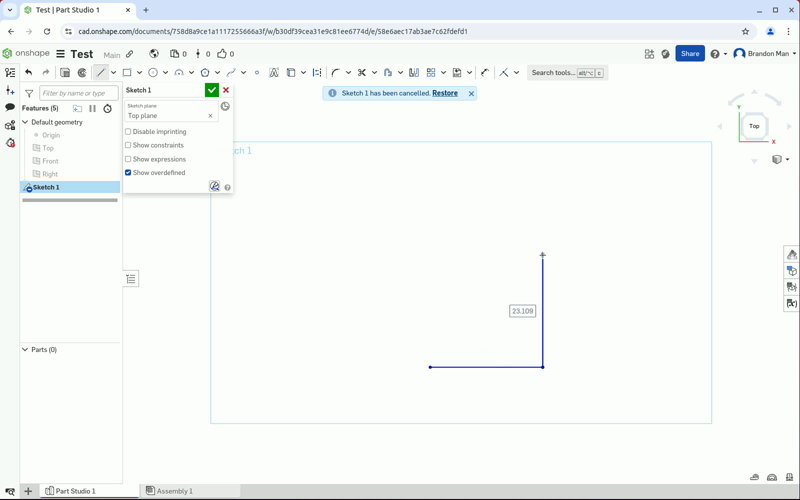
mouse_move(430, 254)
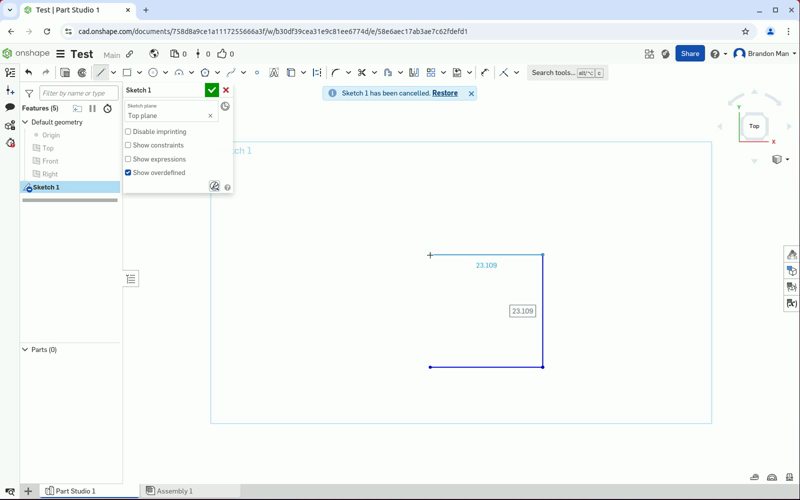
click(430, 254)
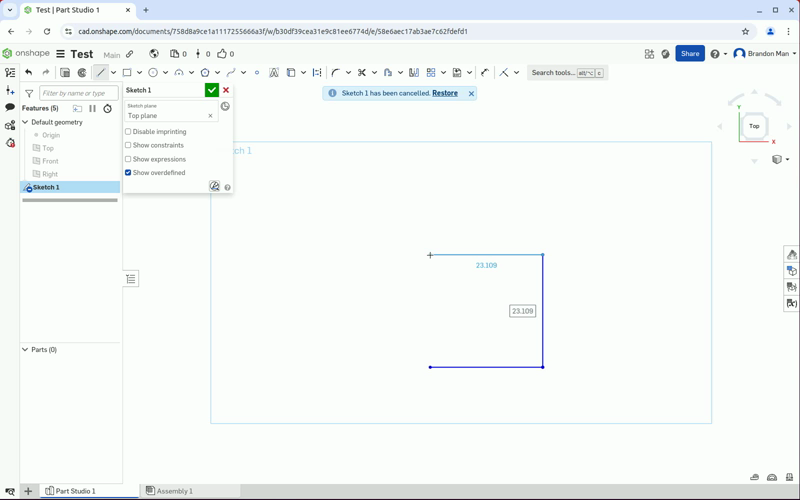
key_up(shift)
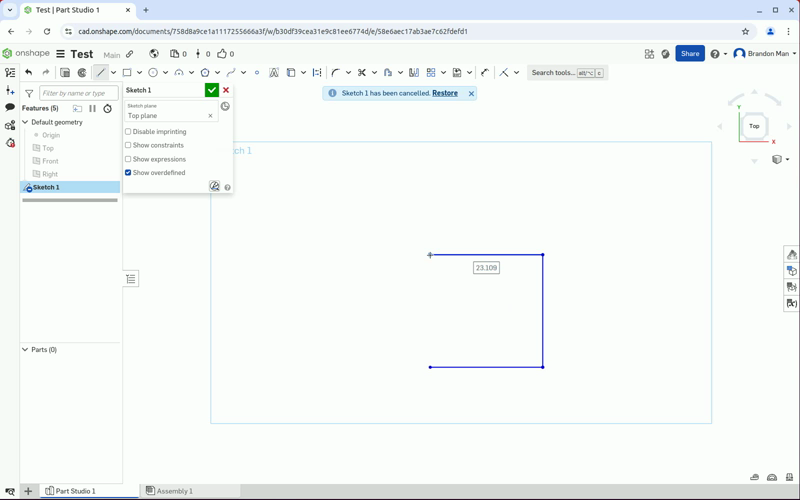
key_down(shift)
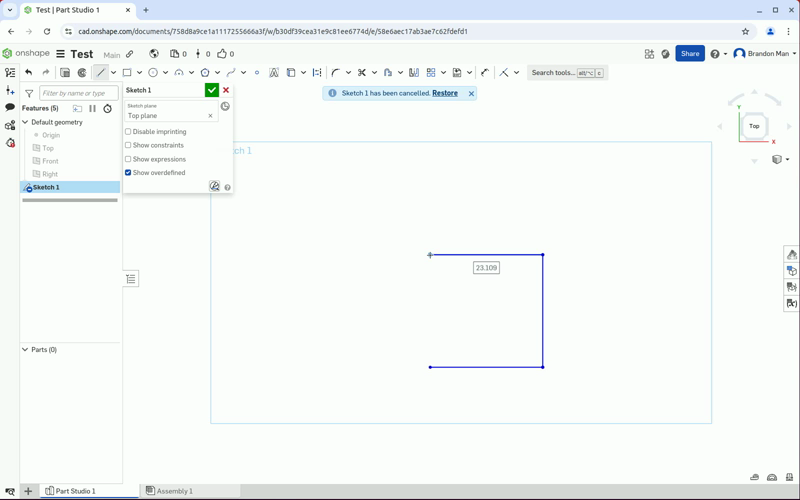
mouse_move(430, 367)
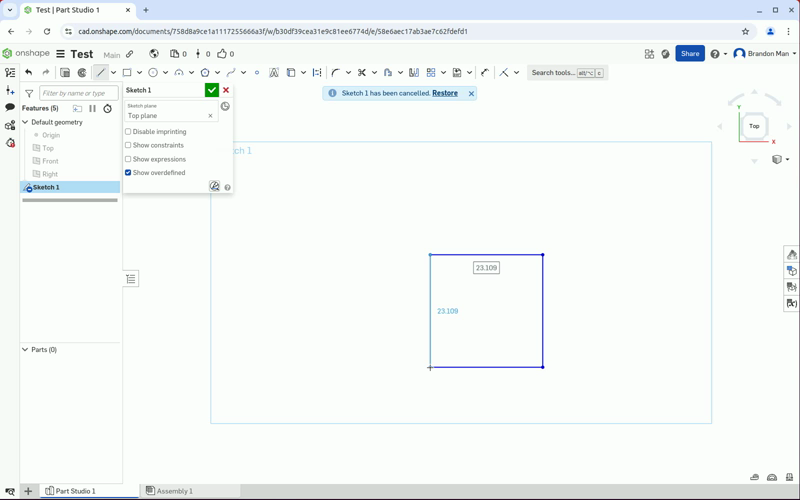
key_up(shift)
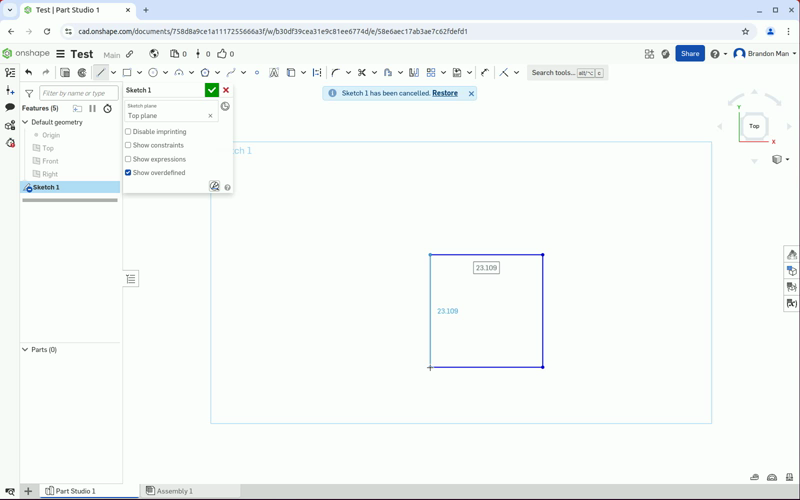
click(430, 367)
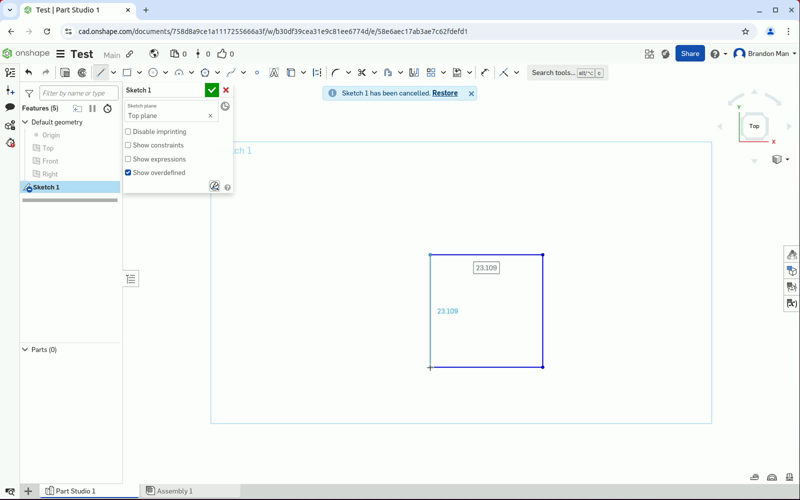
key(esc)
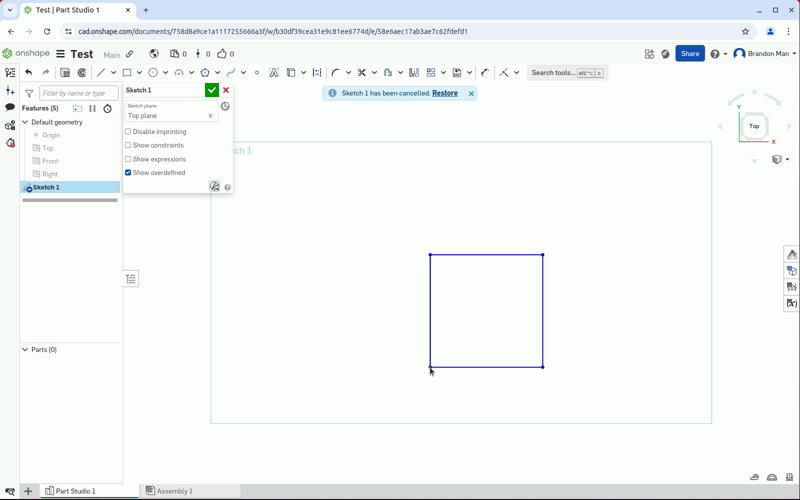
mouse_move(532, 273)
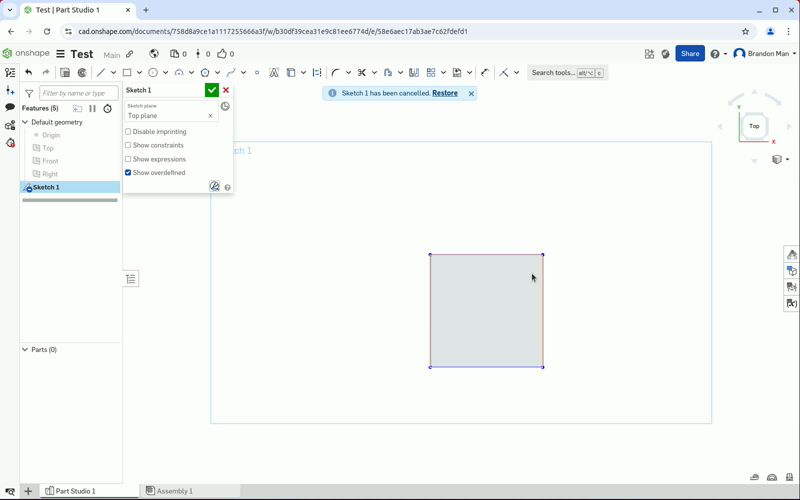
click(532, 273)
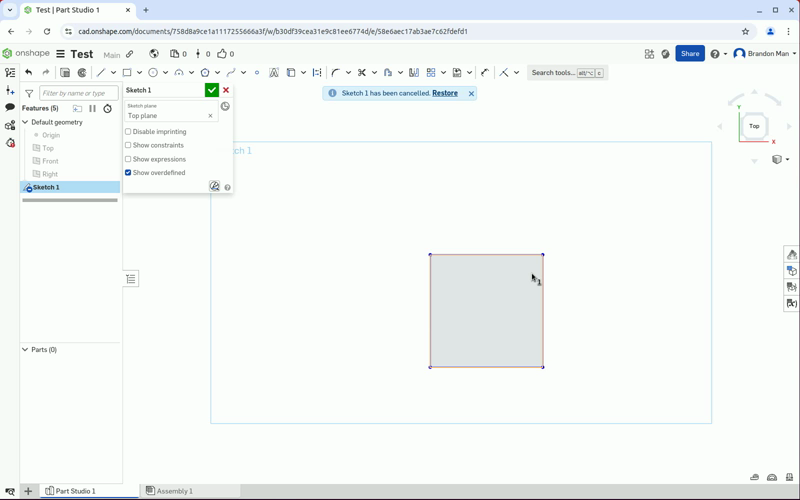
mouse_move(73, 352)
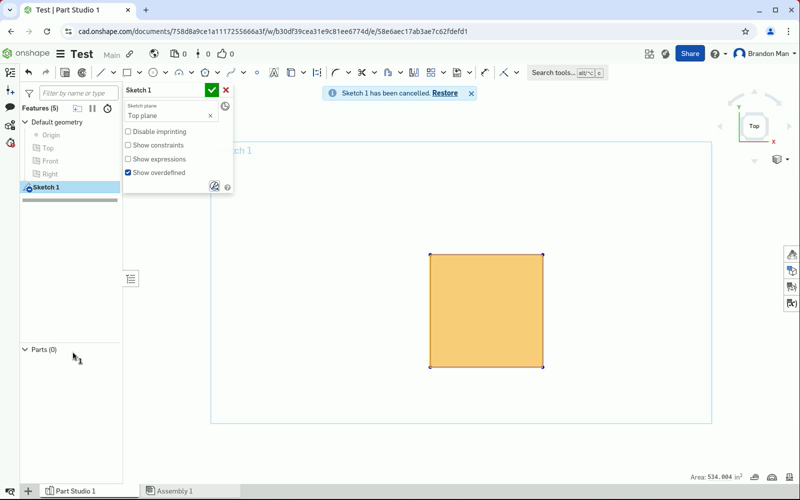
key(shift+y)
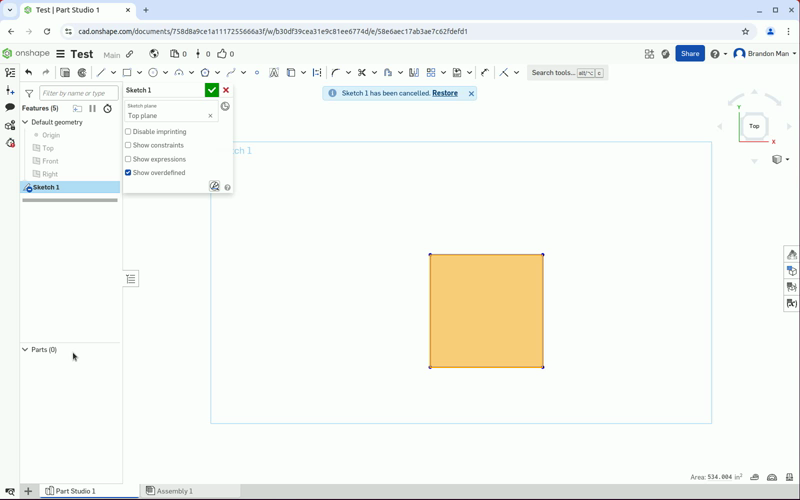
key(shift+e)
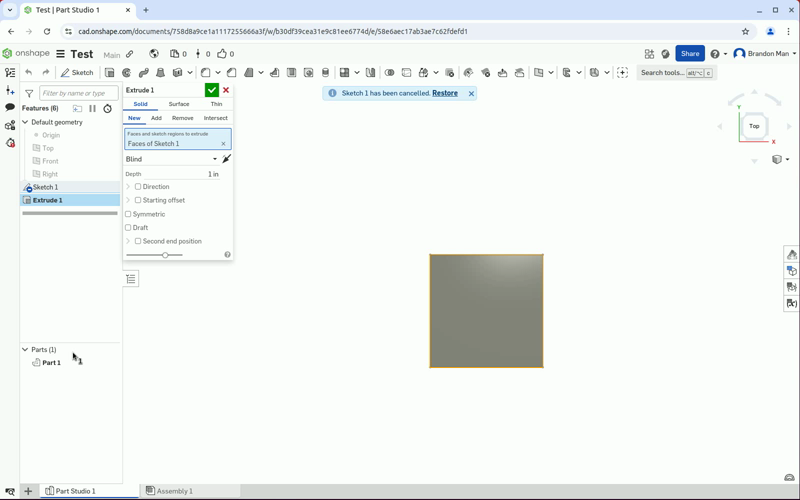
mouse_move(143, 106)
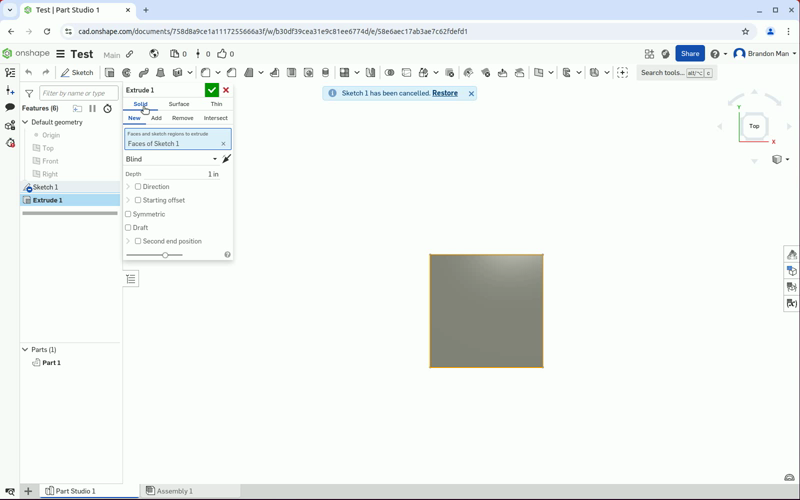
click(143, 106)
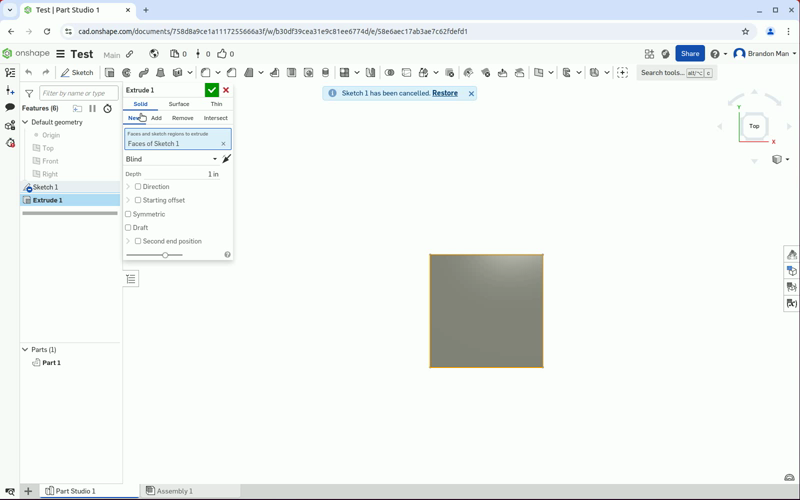
mouse_move(137, 120)
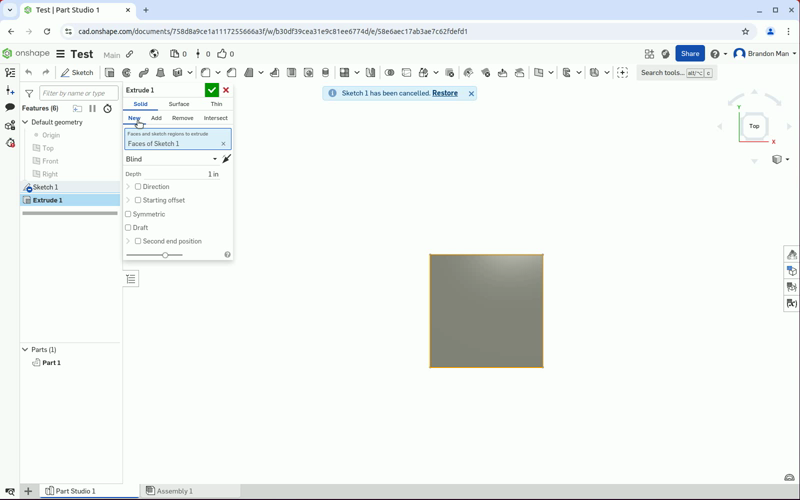
click(137, 120)
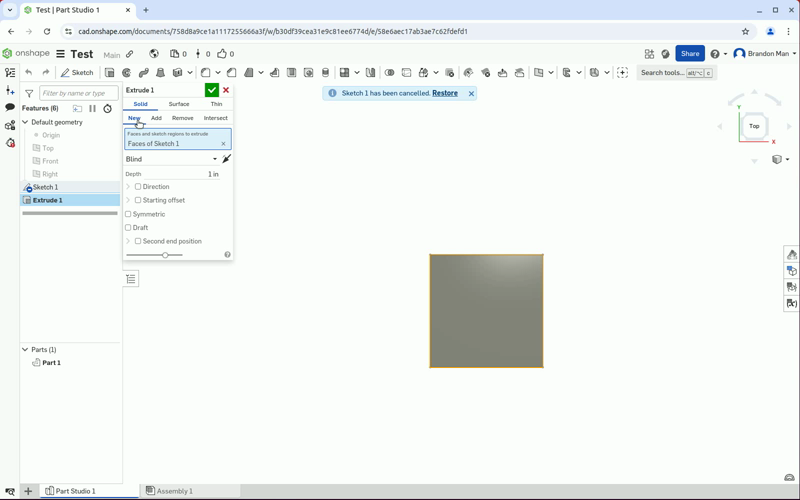
key(tab, 4)
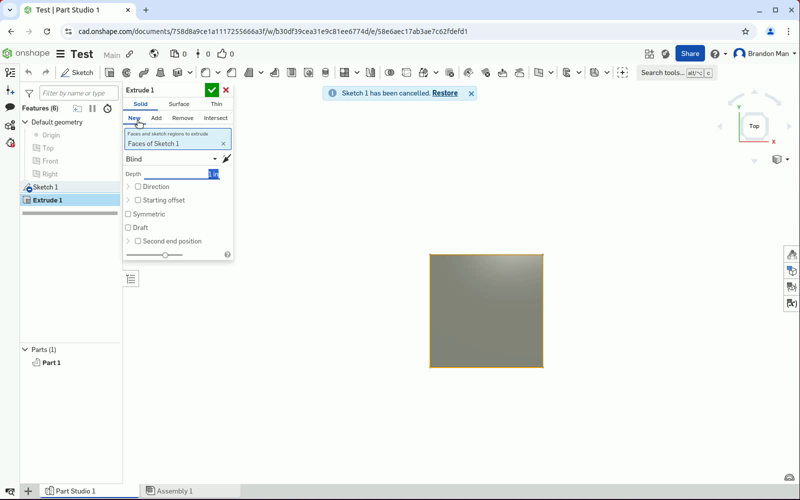
text(23.108)
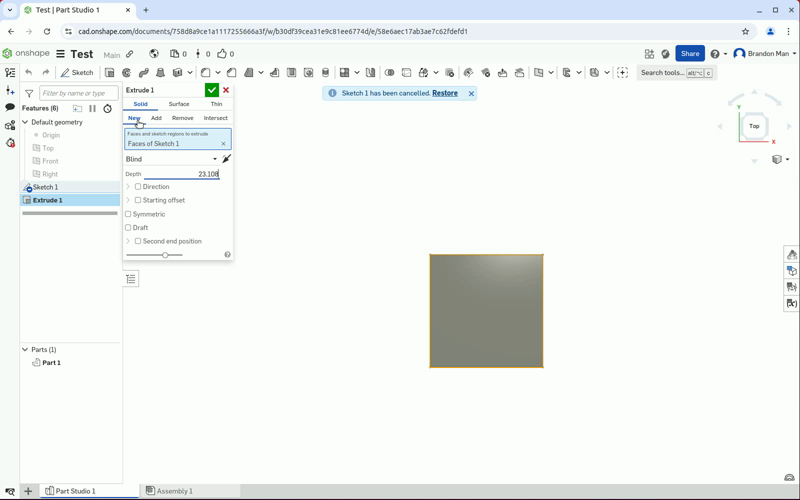
key(enter)
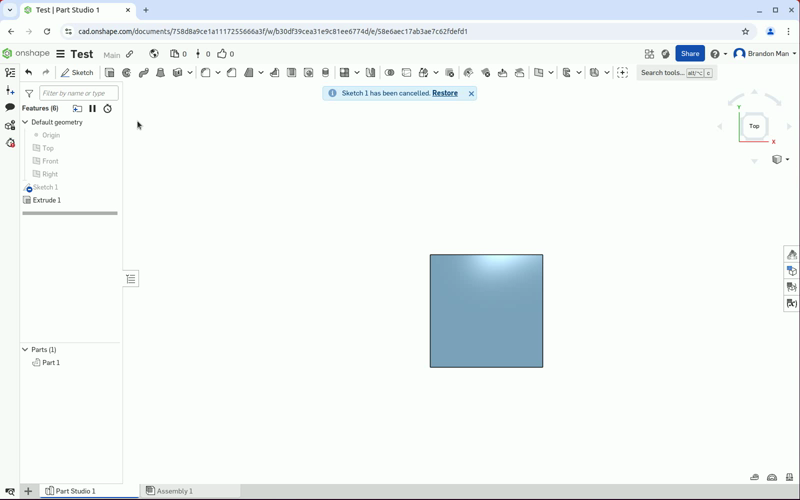
key(shift+h)
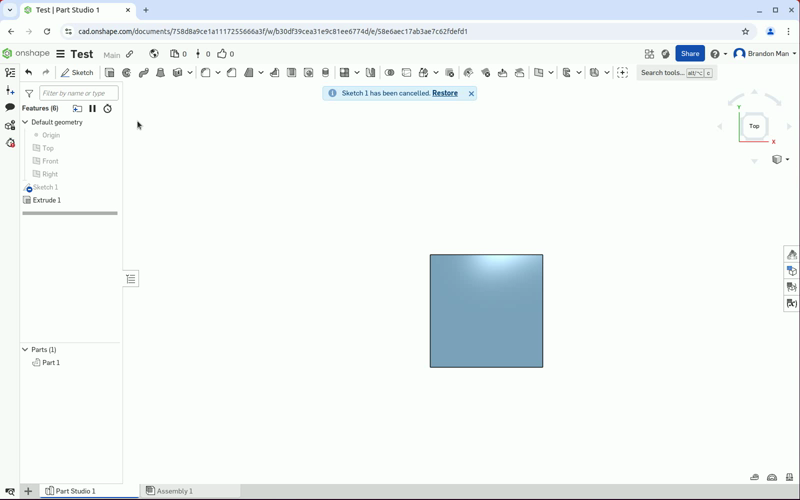
key(shift+h)
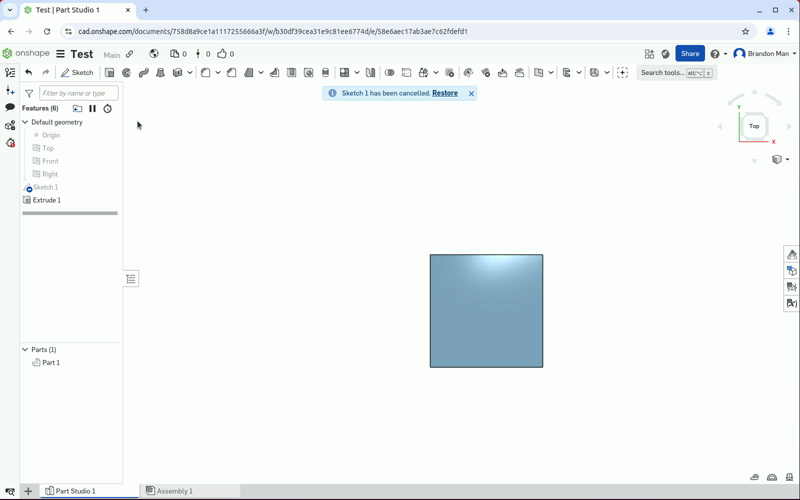
mouse_move(73, 189)
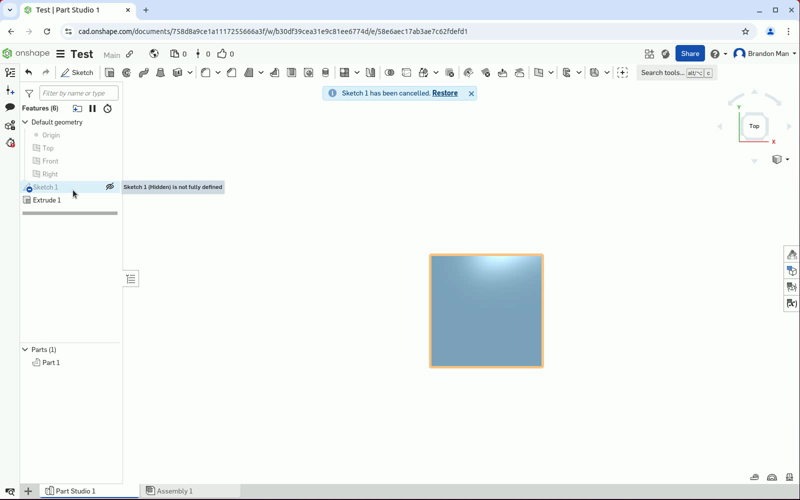
click(73, 189)
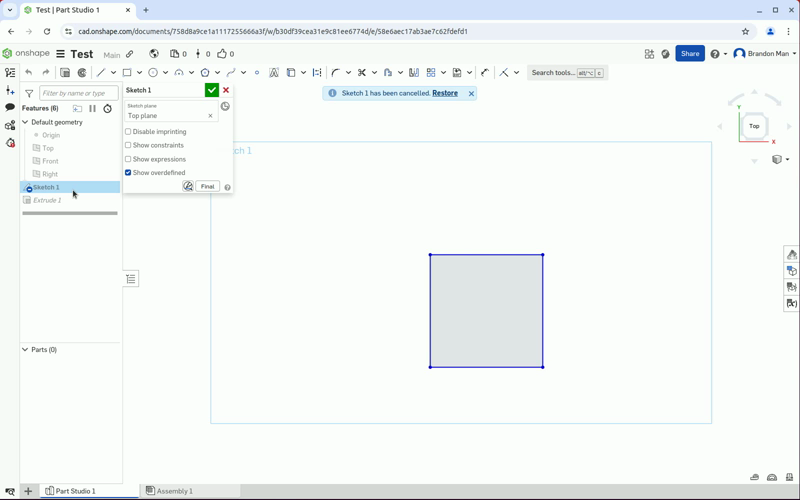
mouse_move(229, 92)
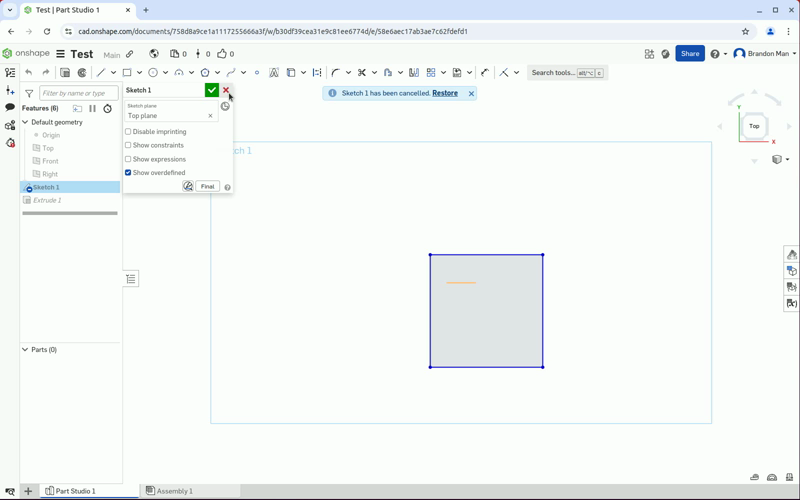
click(229, 92)
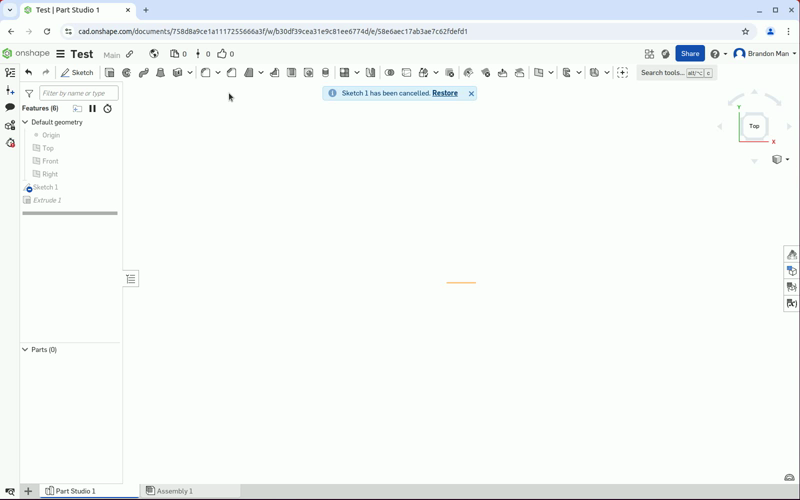
mouse_move(541, 75)
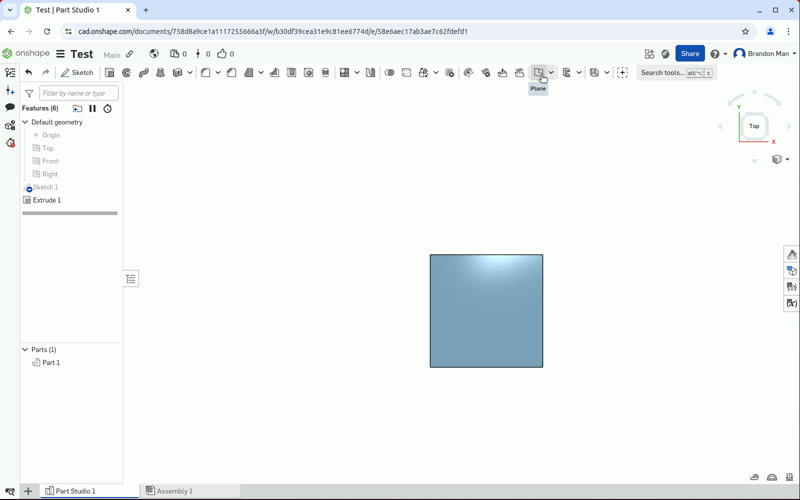
click(541, 75)
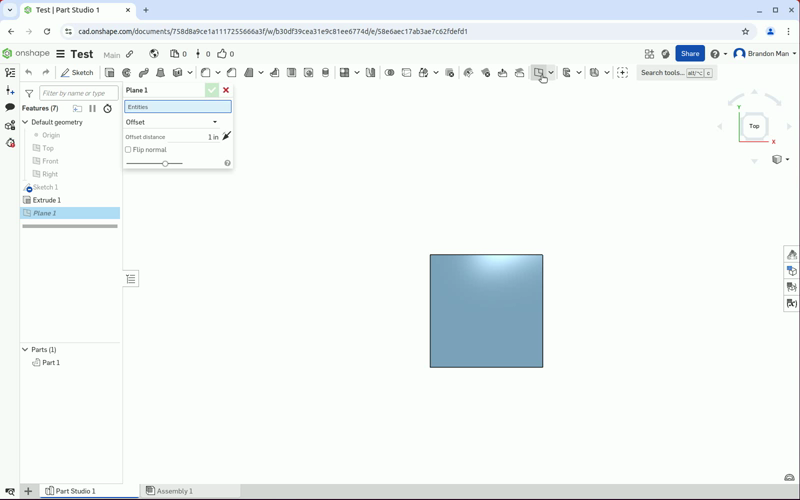
mouse_move(73, 150)
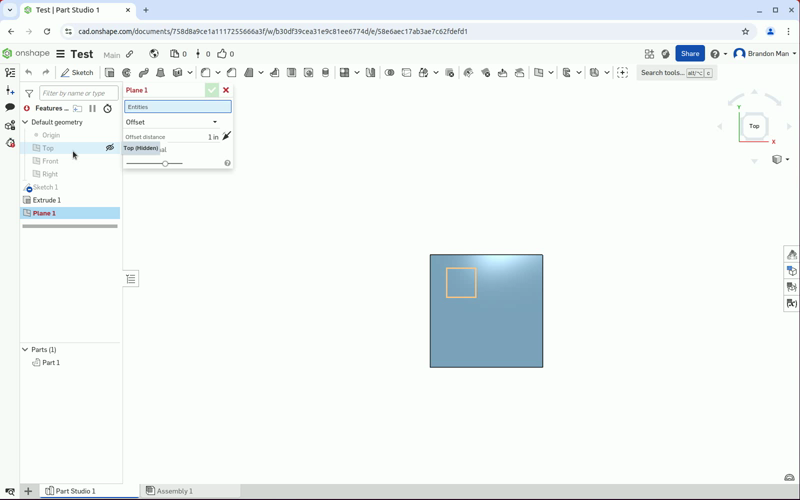
click(73, 150)
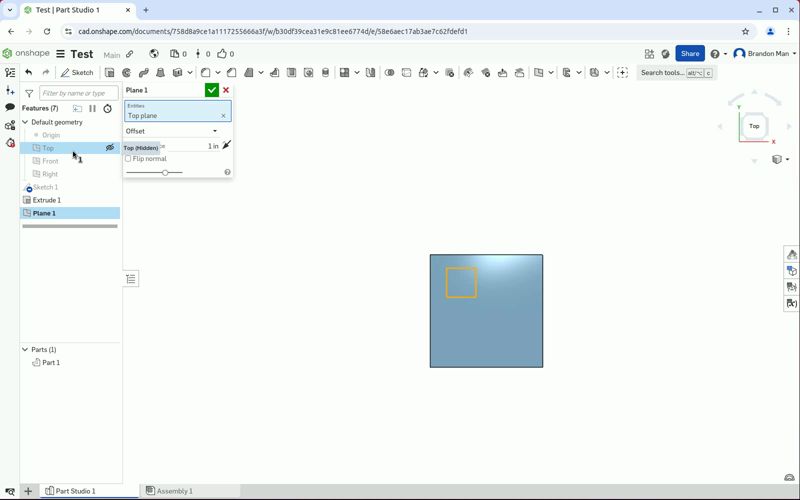
key(tab, 2)
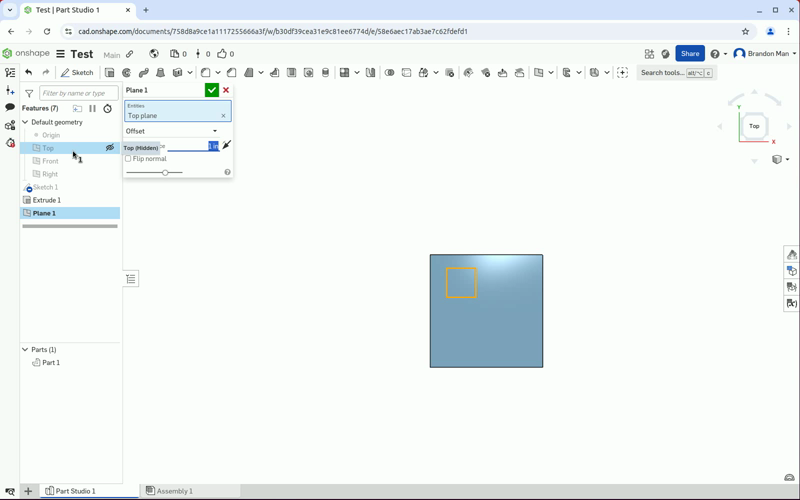
text(23.108)
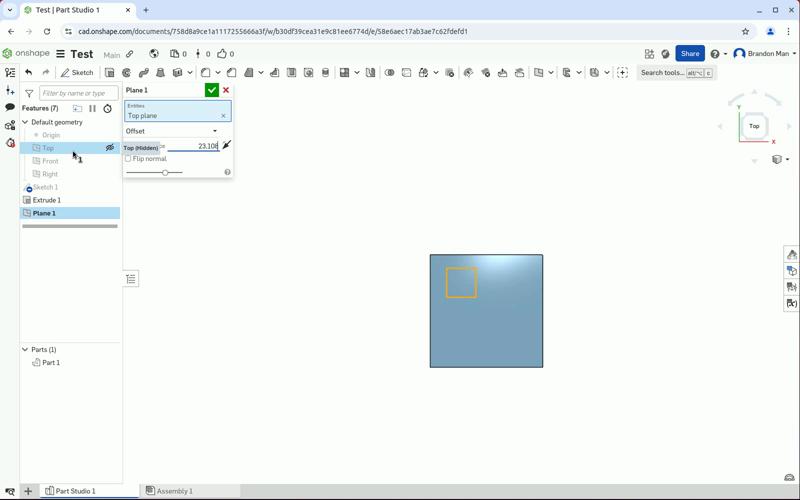
key(enter, 2)
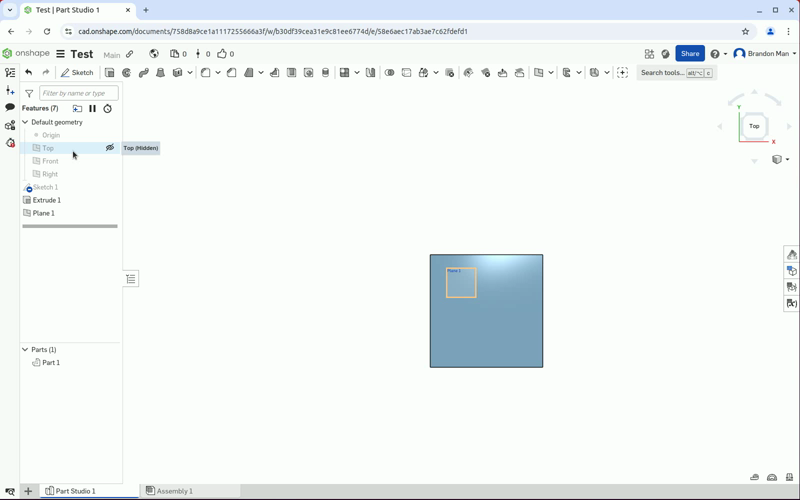
key(shift+s)
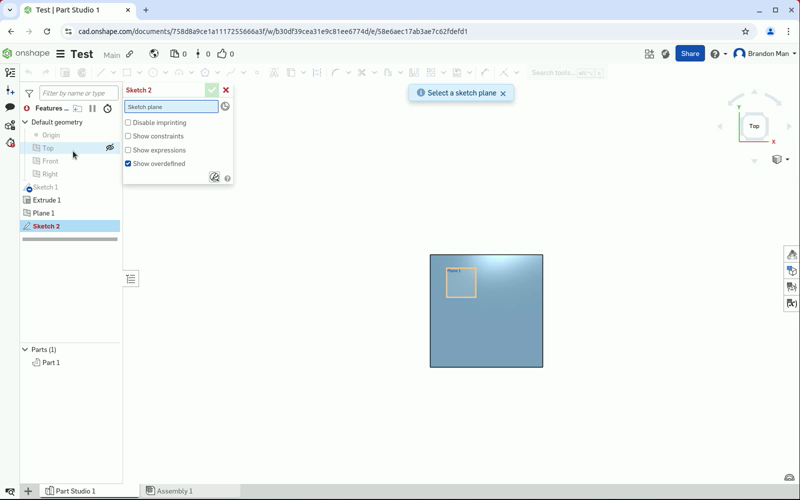
mouse_move(73, 215)
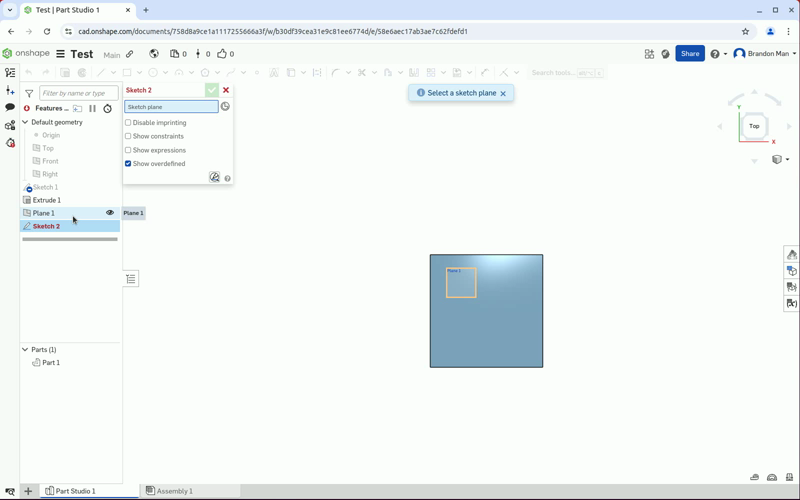
click(73, 215)
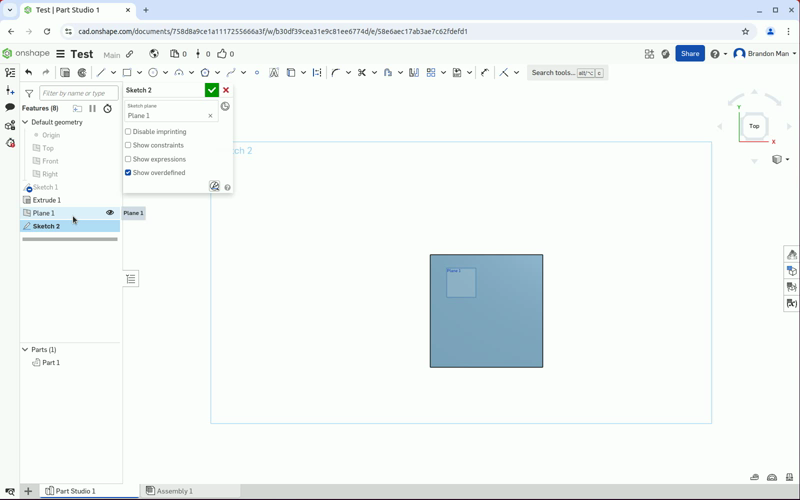
mouse_move(73, 352)
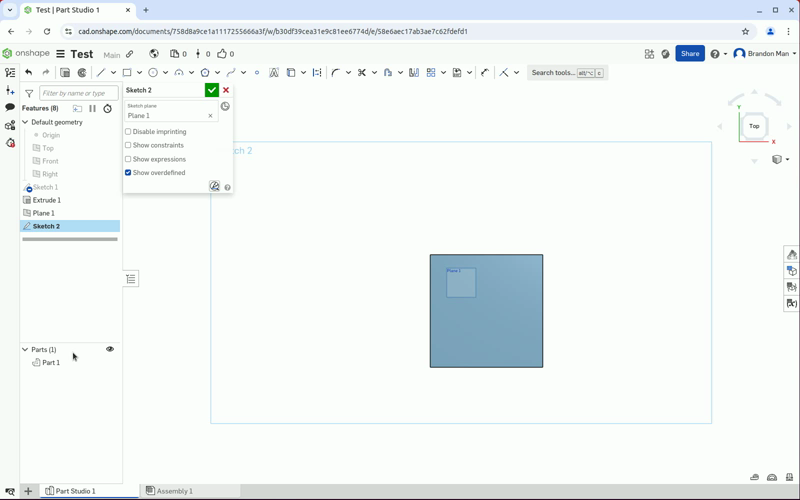
key(y)
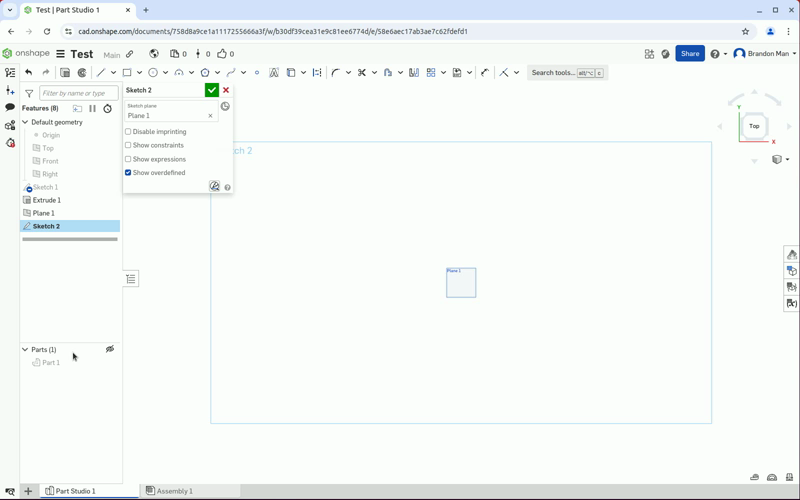
key(l)
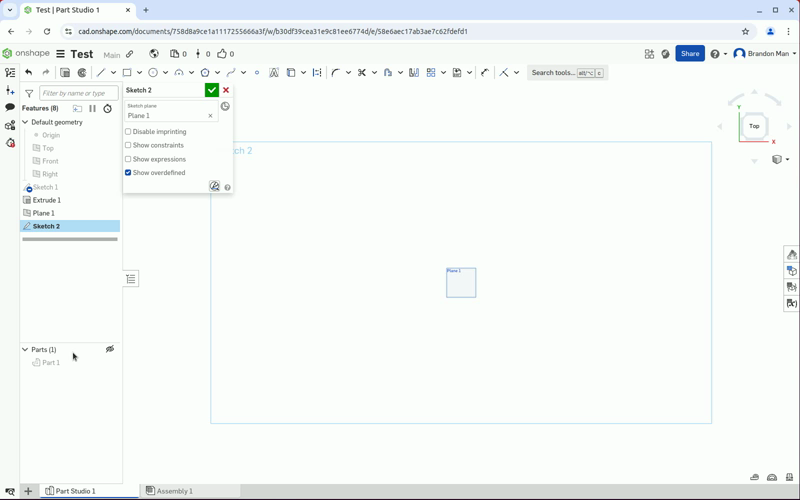
key_down(shift)
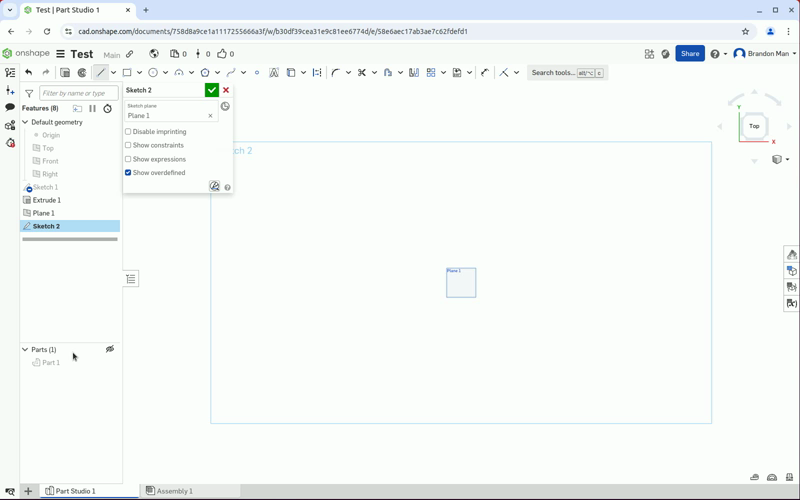
mouse_move(486, 367)
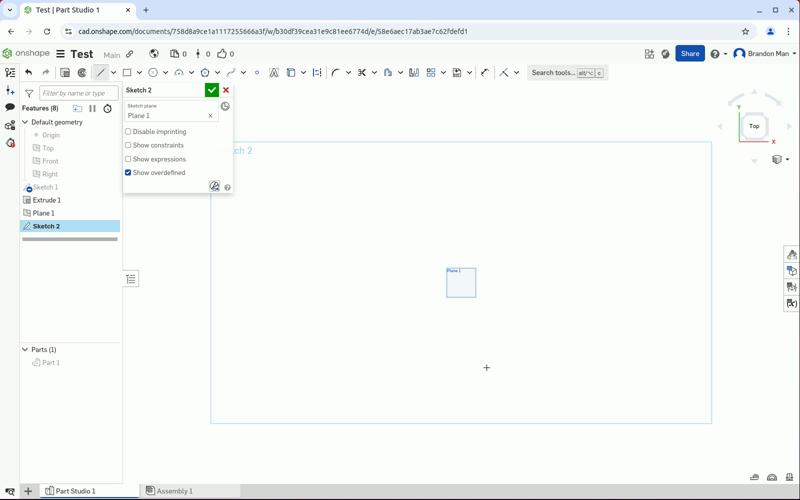
click(486, 367)
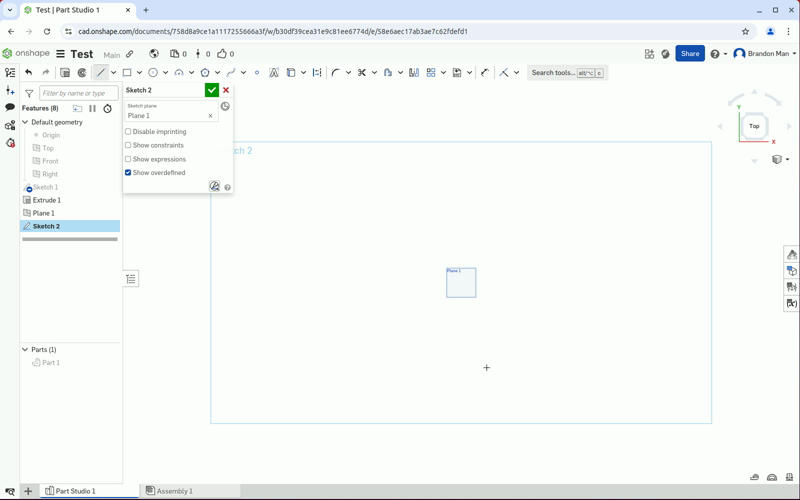
key_up(shift)
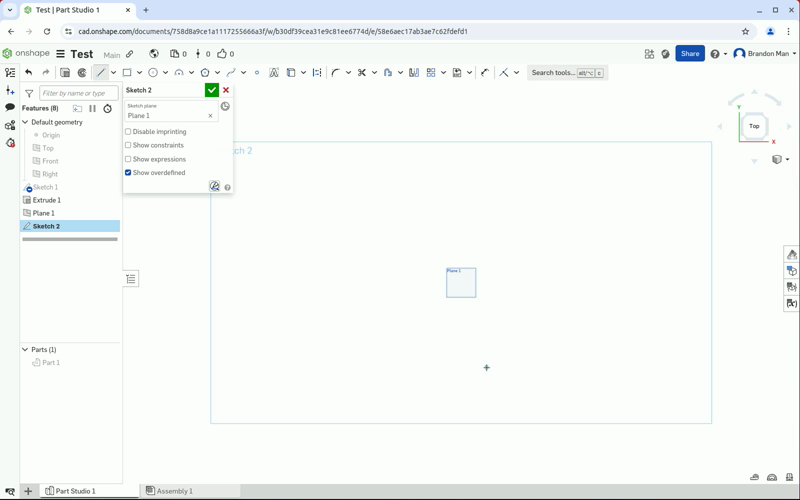
key_down(shift)
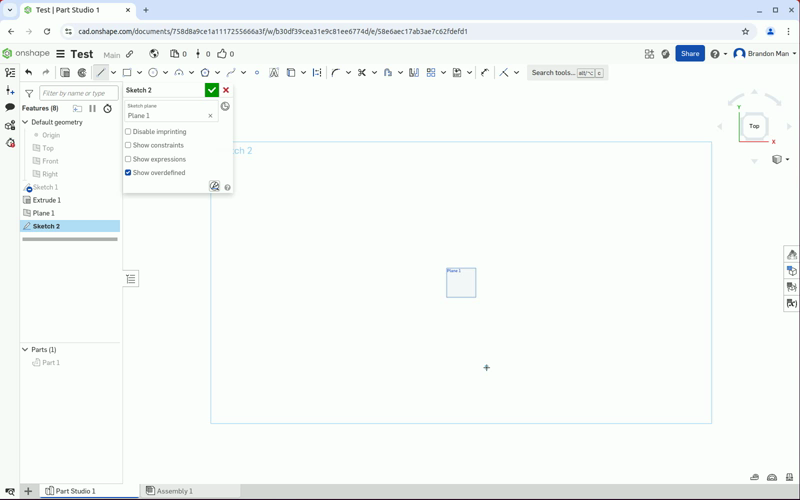
mouse_move(516, 367)
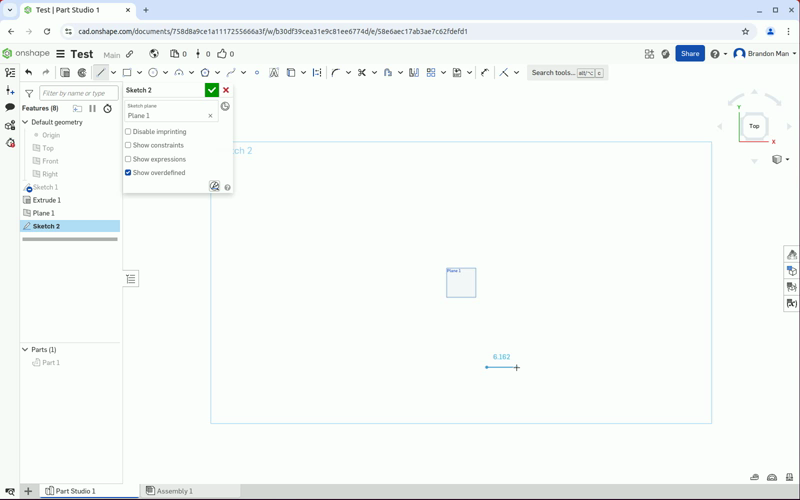
mouse_move(543, 367)
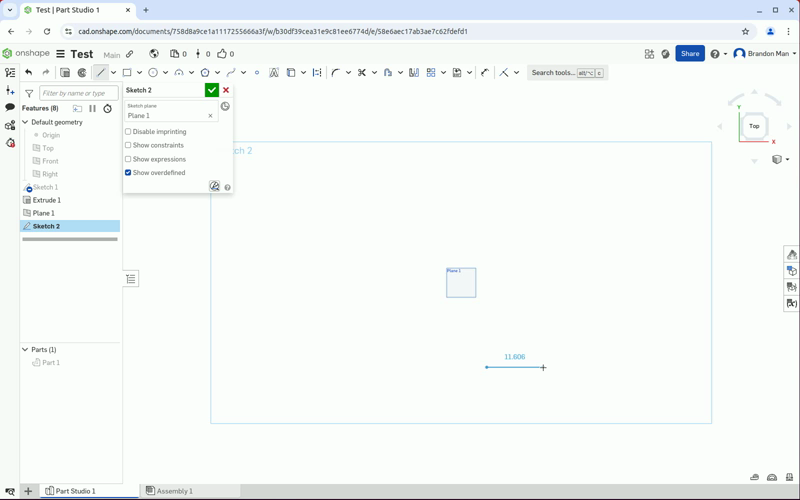
click(543, 367)
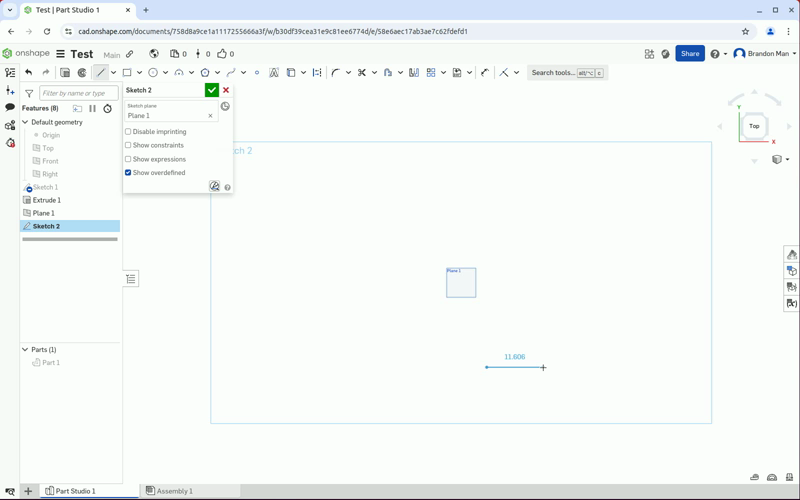
key_up(shift)
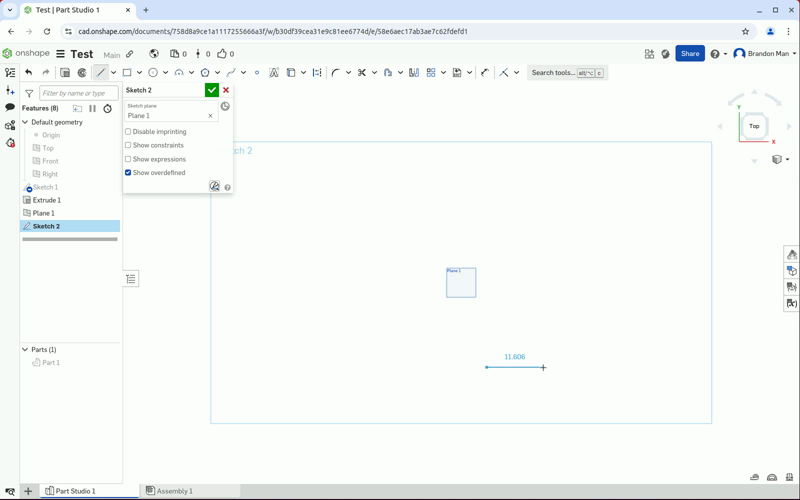
key_down(shift)
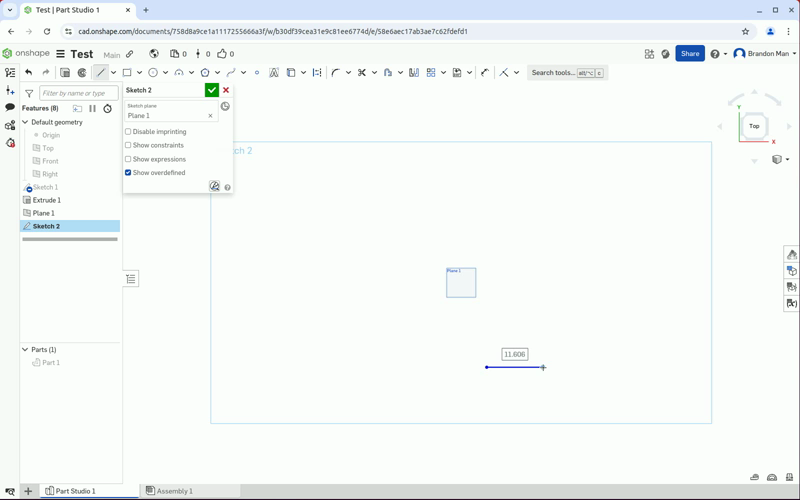
mouse_move(573, 367)
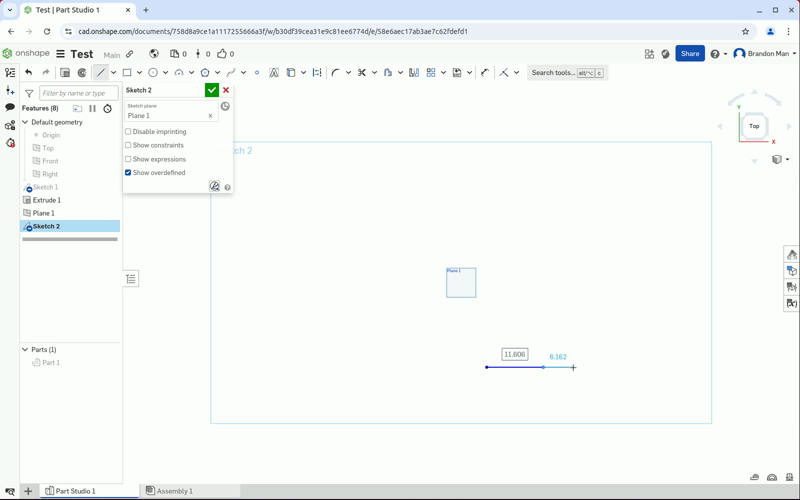
mouse_move(543, 310)
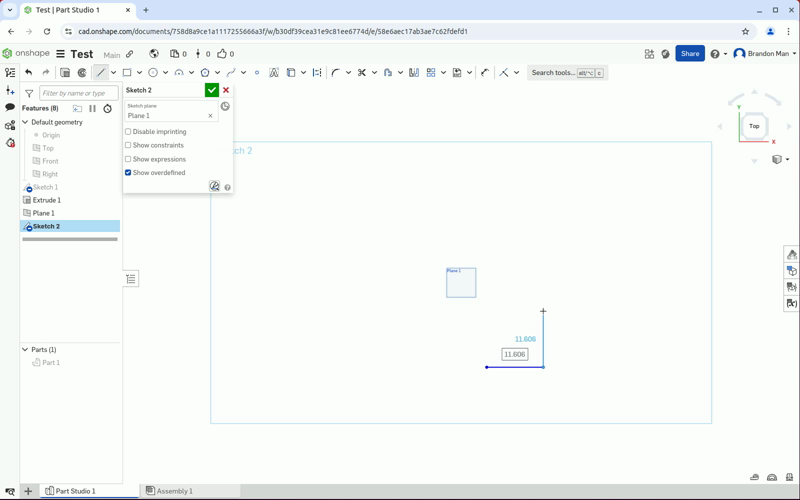
click(543, 310)
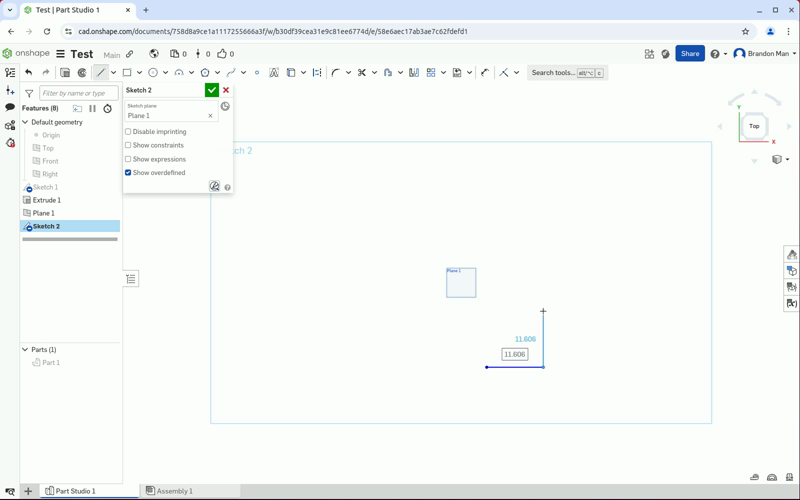
key_up(shift)
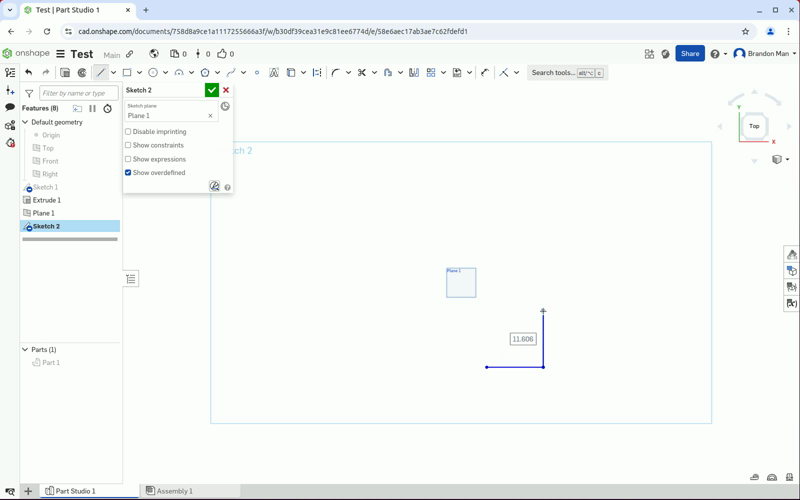
key_down(shift)
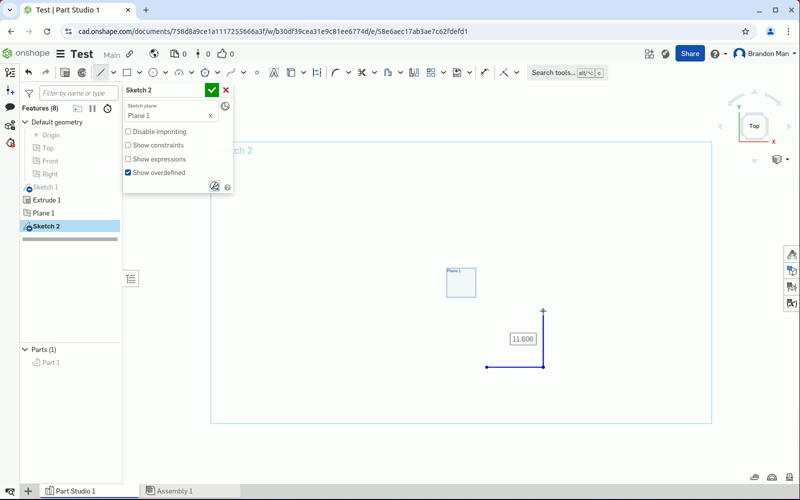
mouse_move(573, 310)
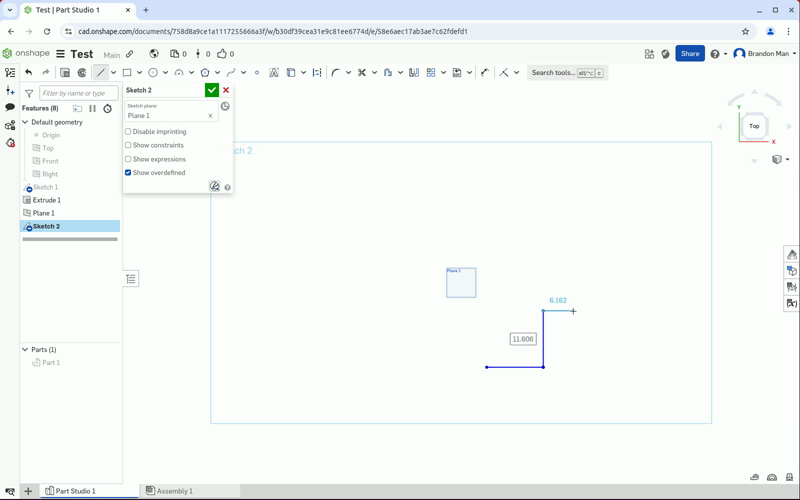
mouse_move(486, 310)
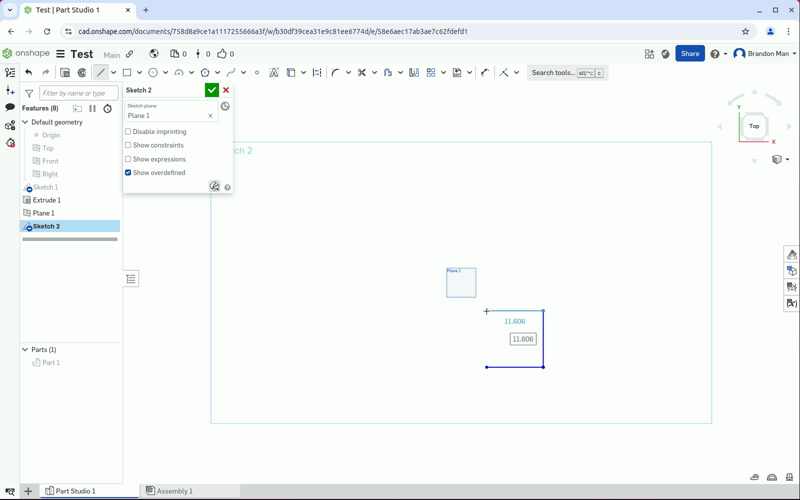
click(486, 310)
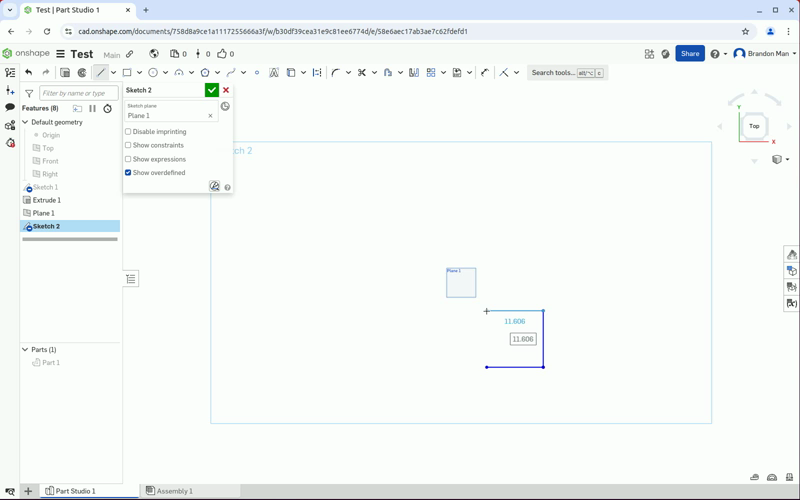
key_up(shift)
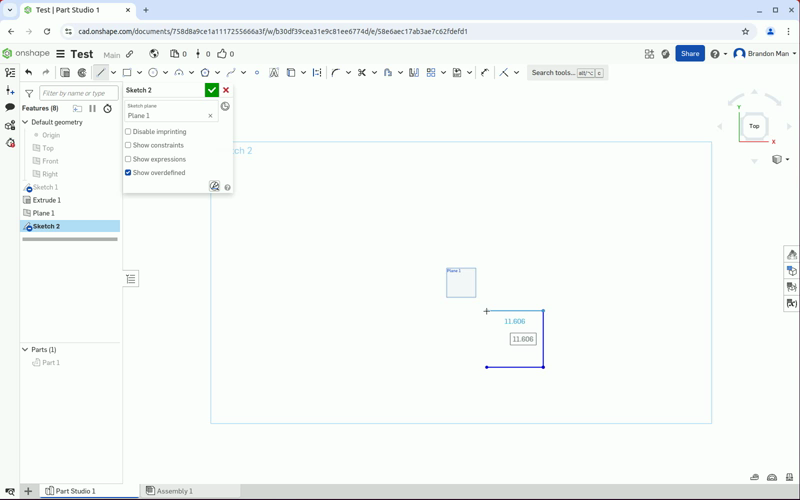
mouse_move(516, 310)
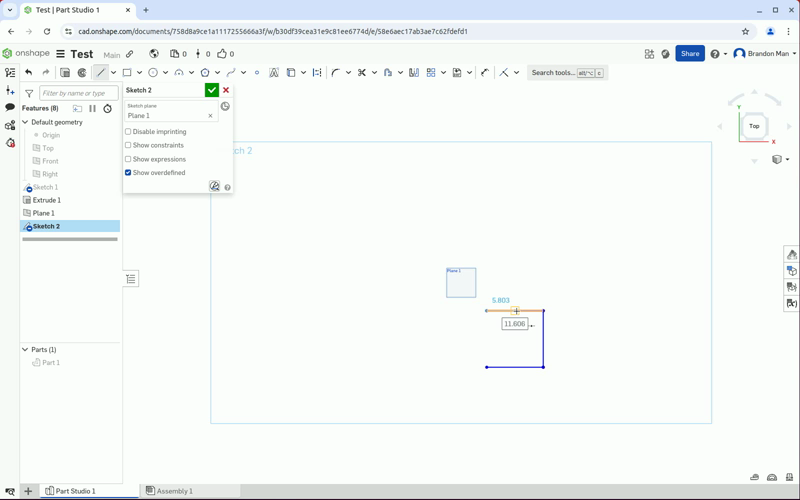
key_down(shift)
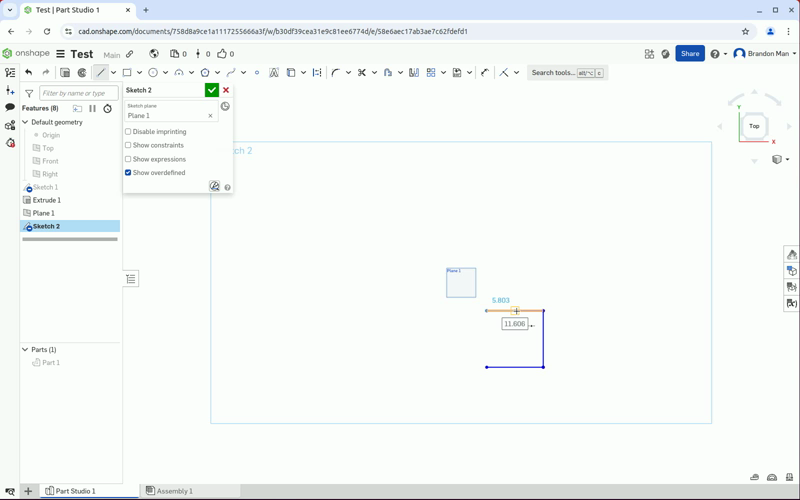
mouse_move(486, 367)
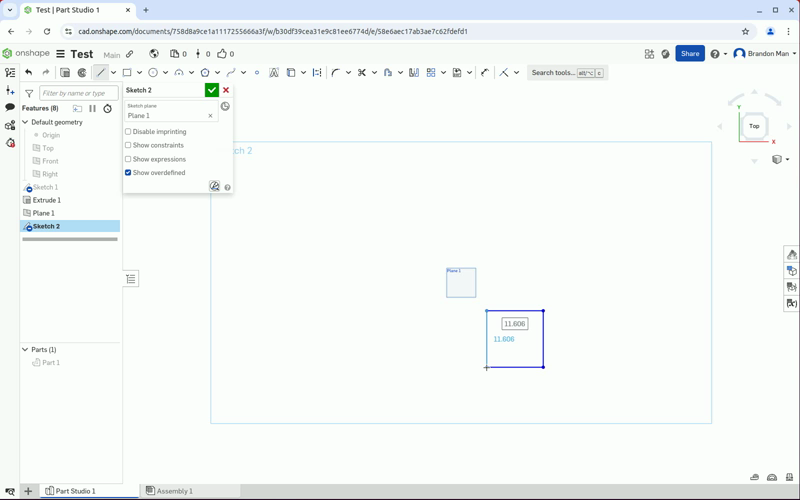
key_up(shift)
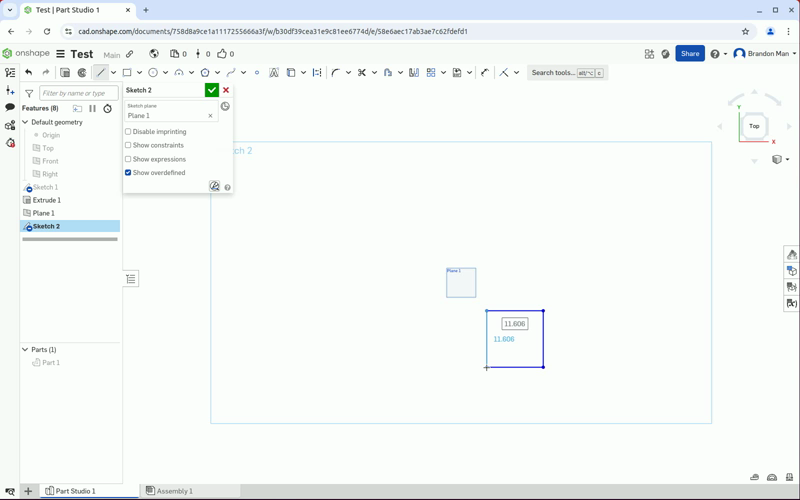
click(486, 367)
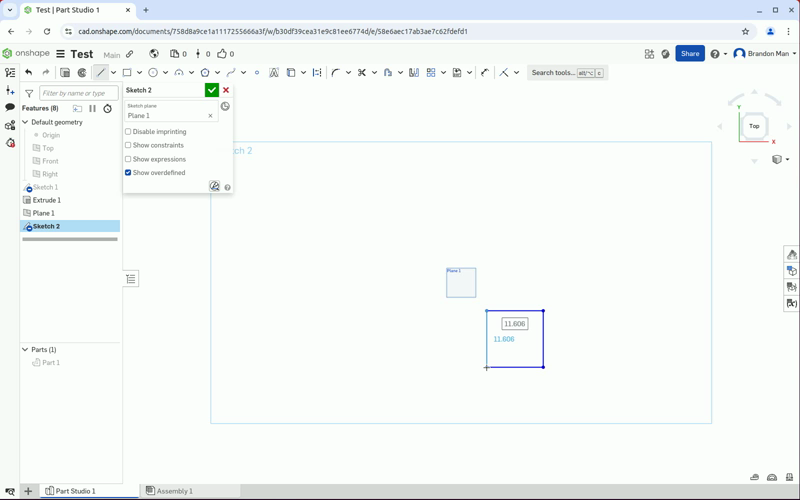
key(esc)
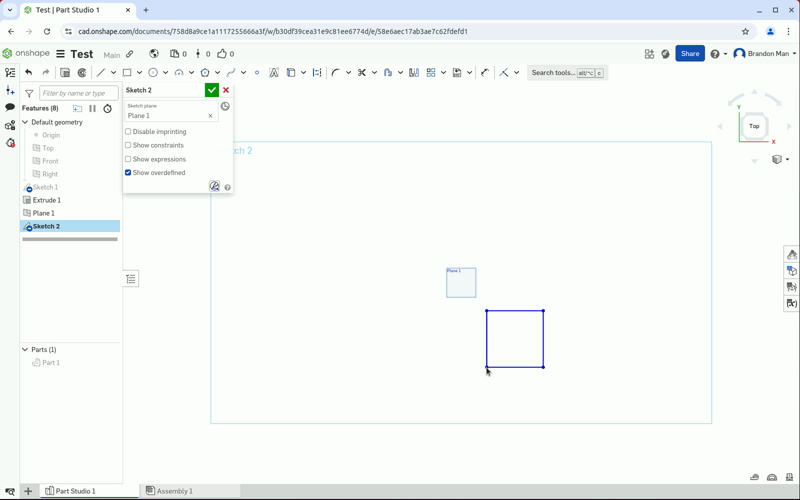
mouse_move(534, 324)
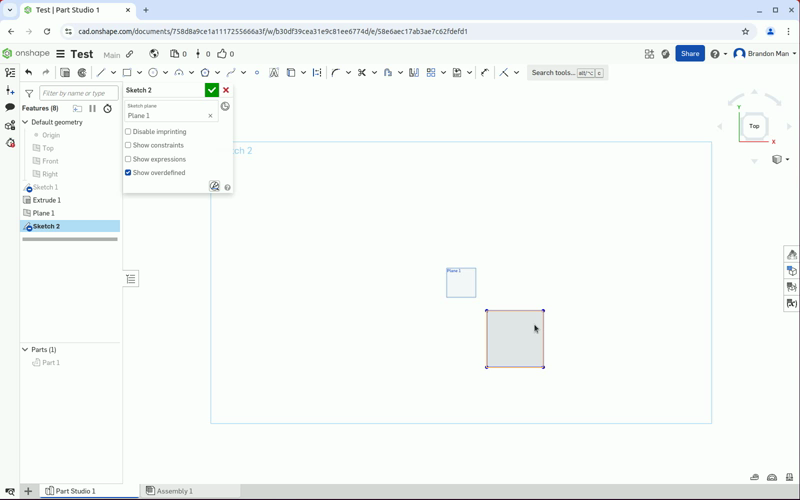
click(534, 324)
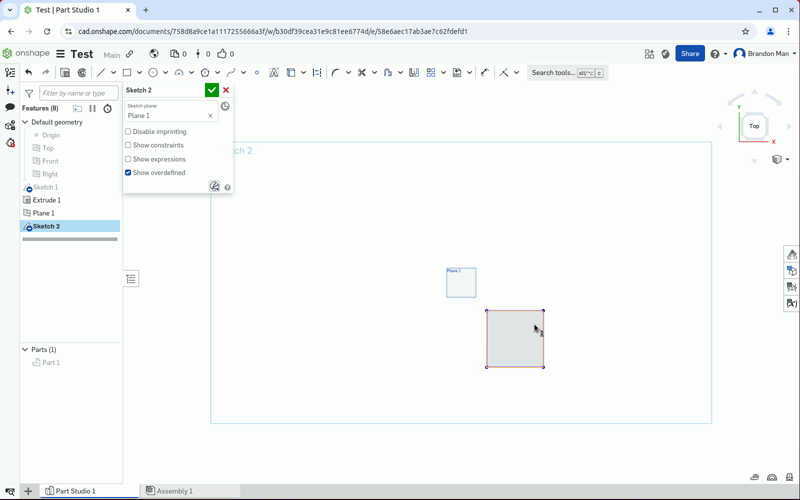
mouse_move(73, 352)
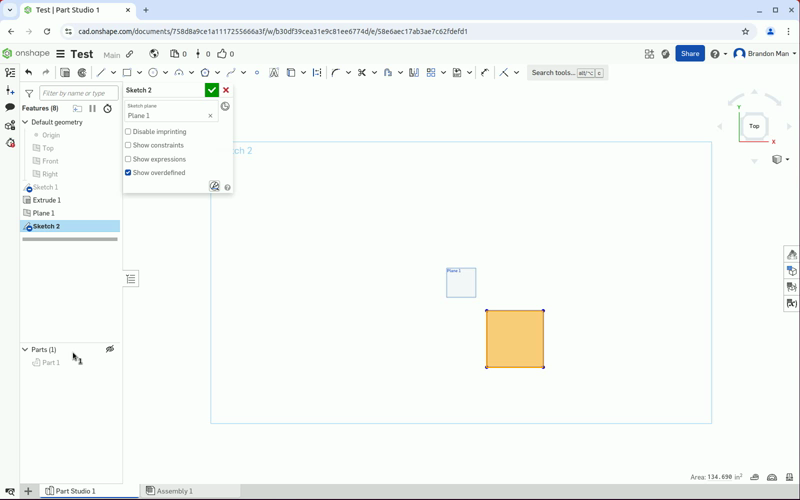
key(shift+y)
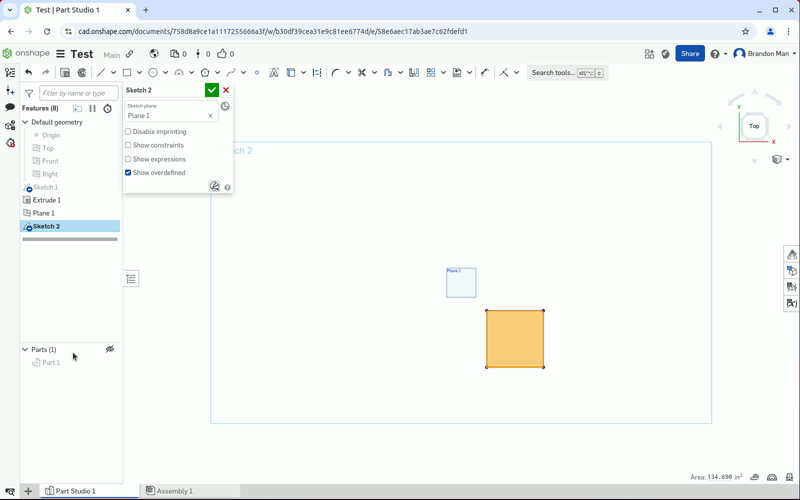
key(shift+e)
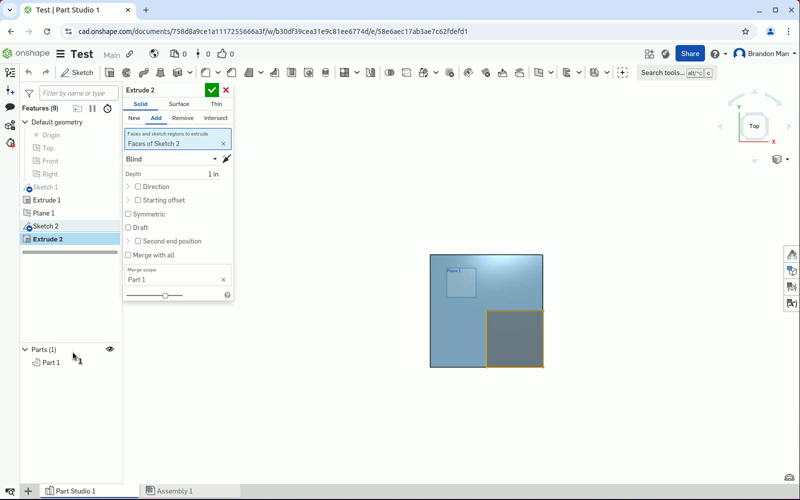
mouse_move(143, 106)
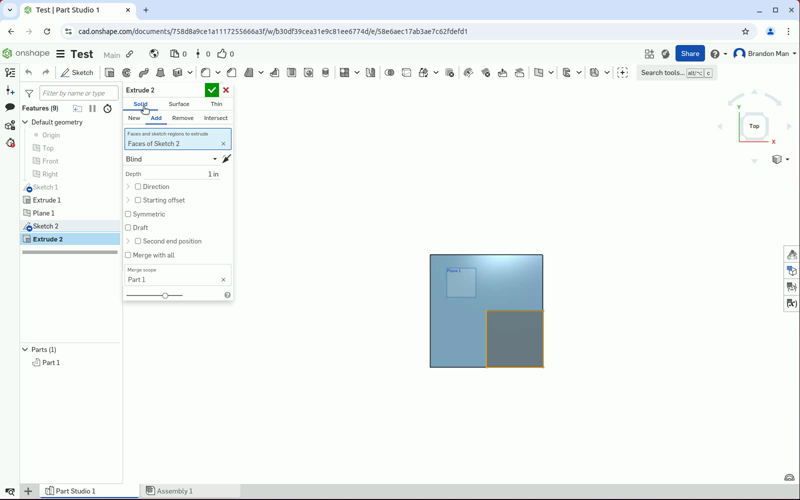
click(143, 106)
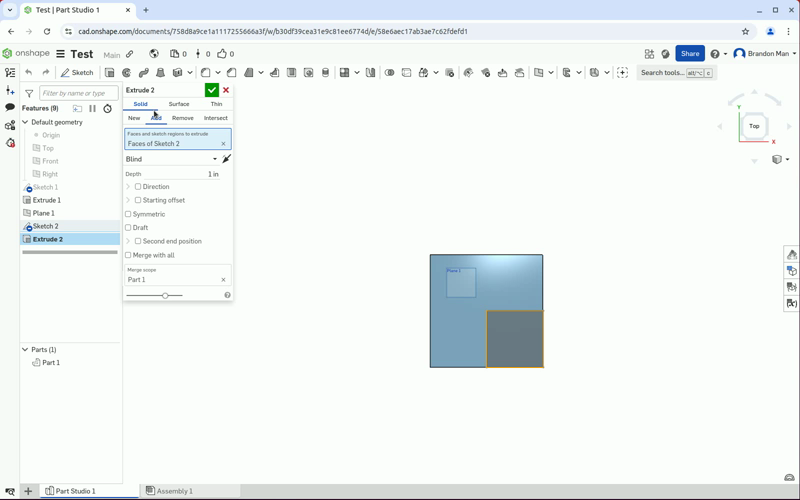
mouse_move(186, 120)
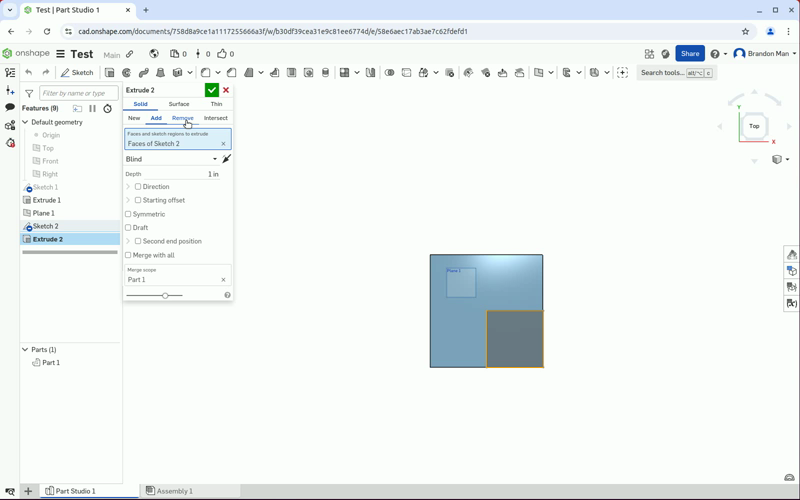
click(186, 120)
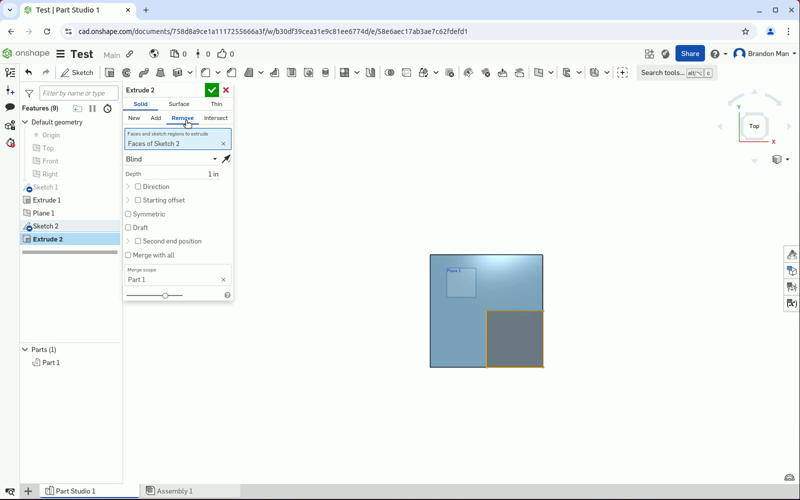
key(tab, 4)
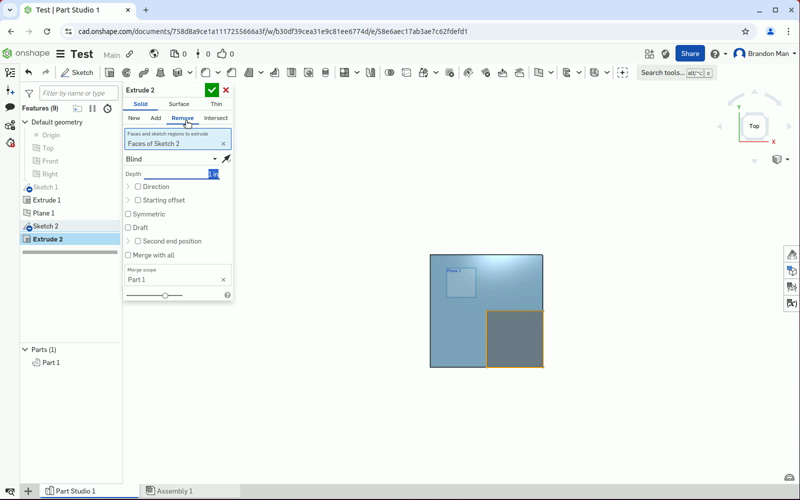
text(23.108)
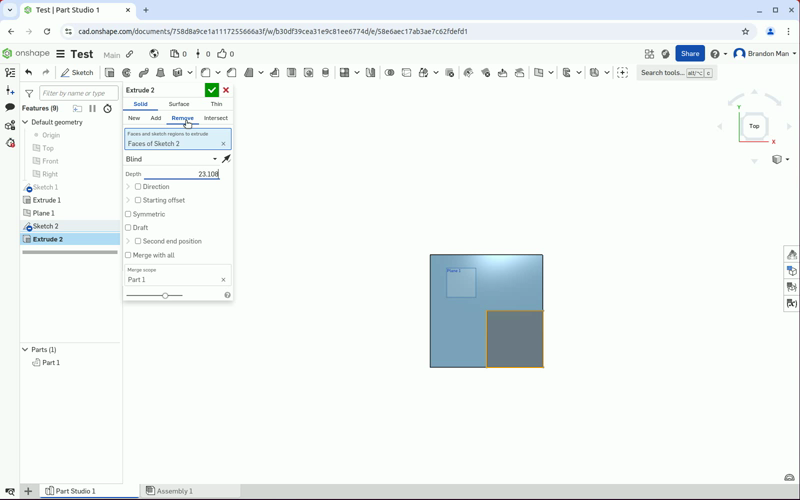
key(tab, 6)
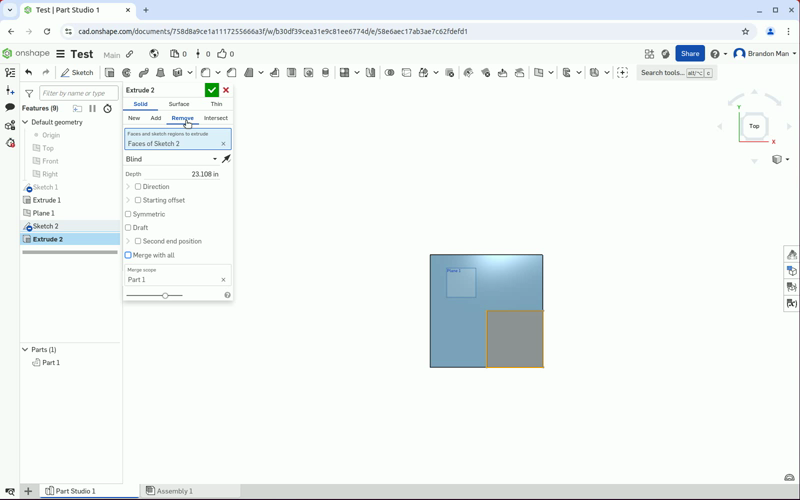
key(space)
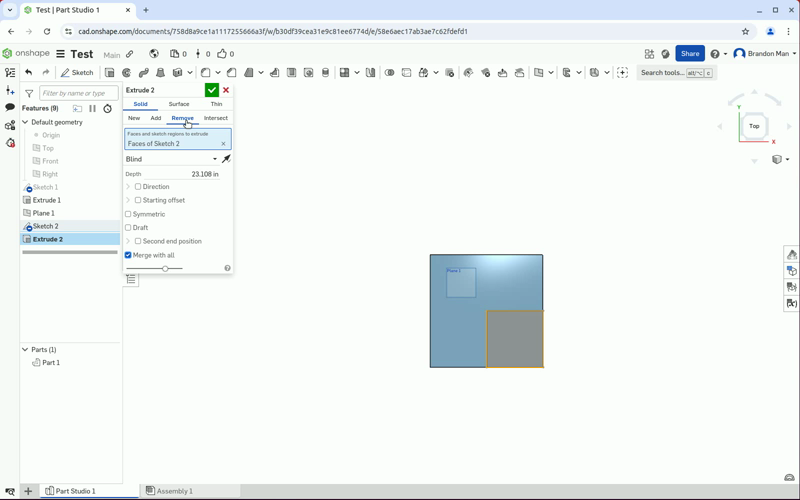
key(enter)
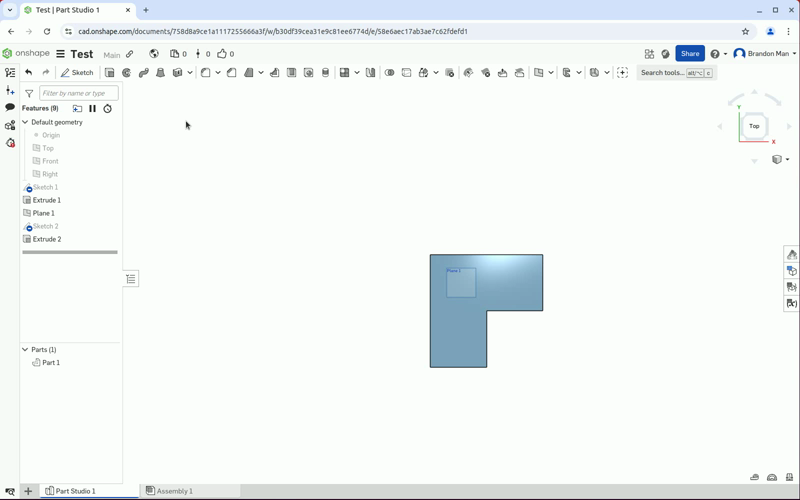
key(shift+h)
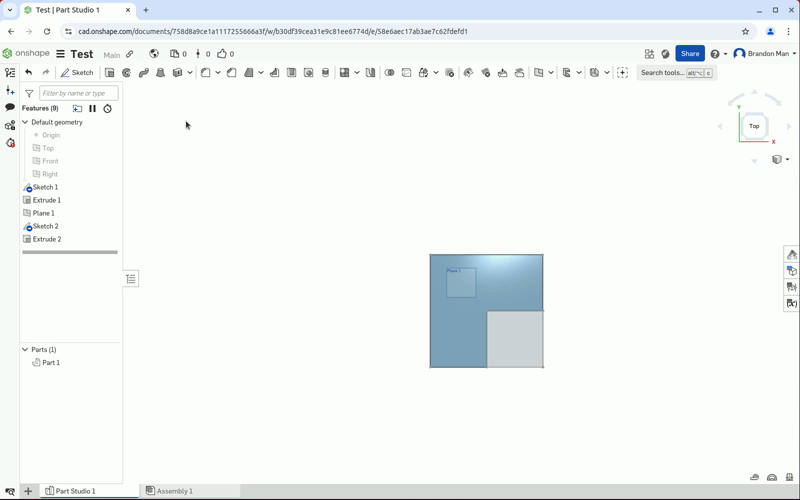
key(shift+h)
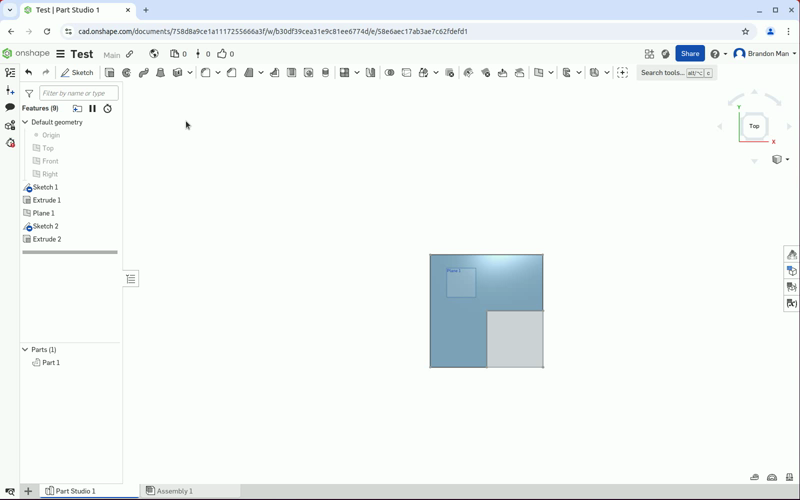
key(shift+7)
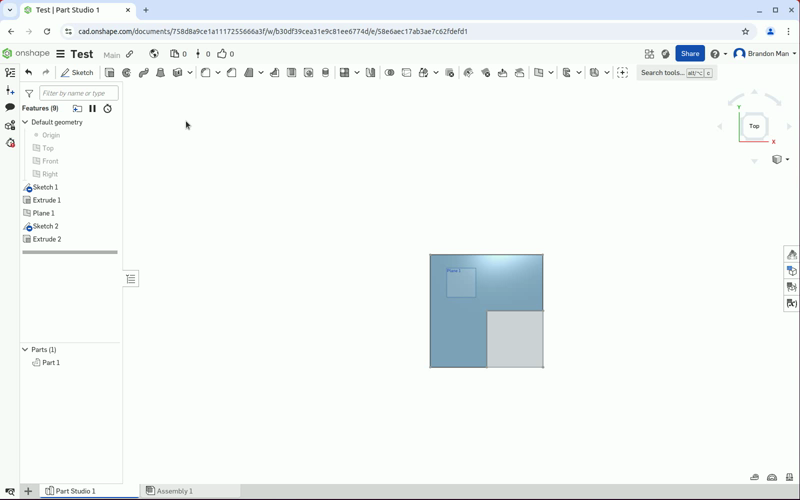
key(up, 3)
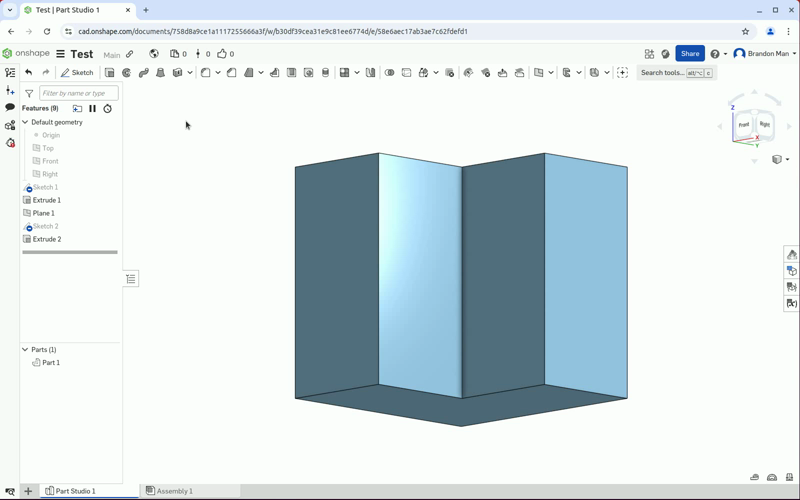
key(left, 3)
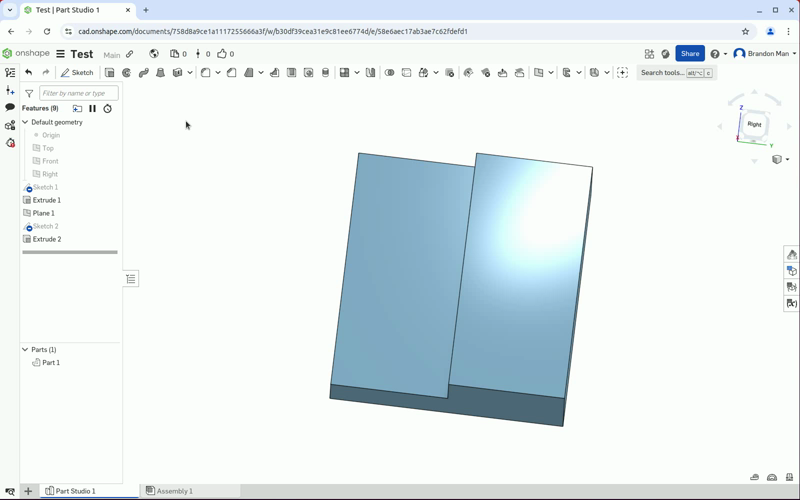
key(right, 3)
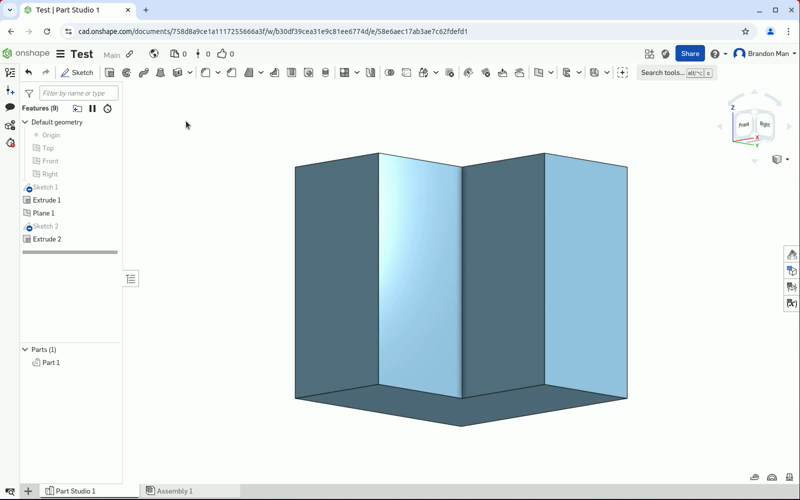
key(down, 3)
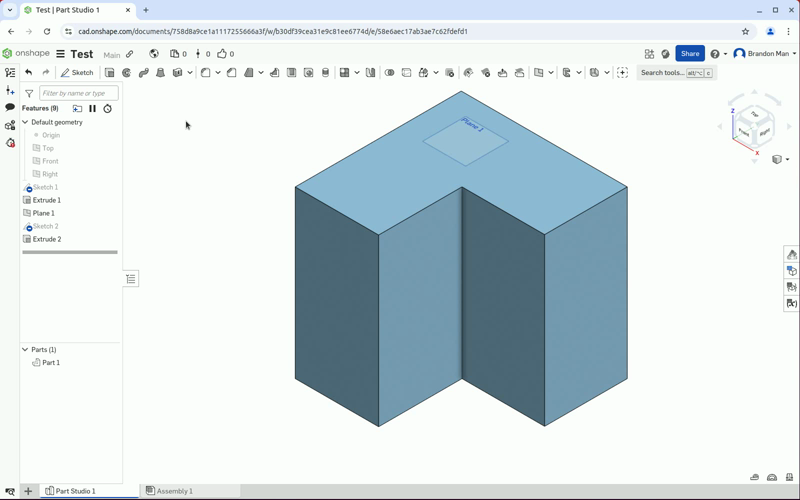
mouse_move(73, 189)
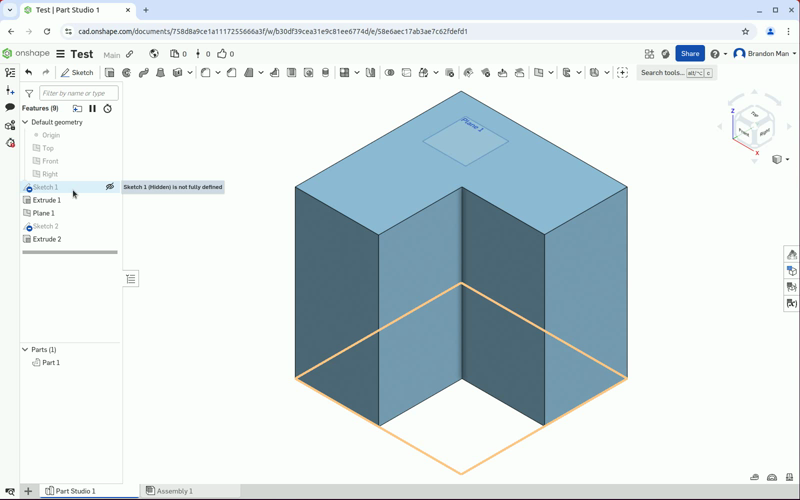
click(73, 189)